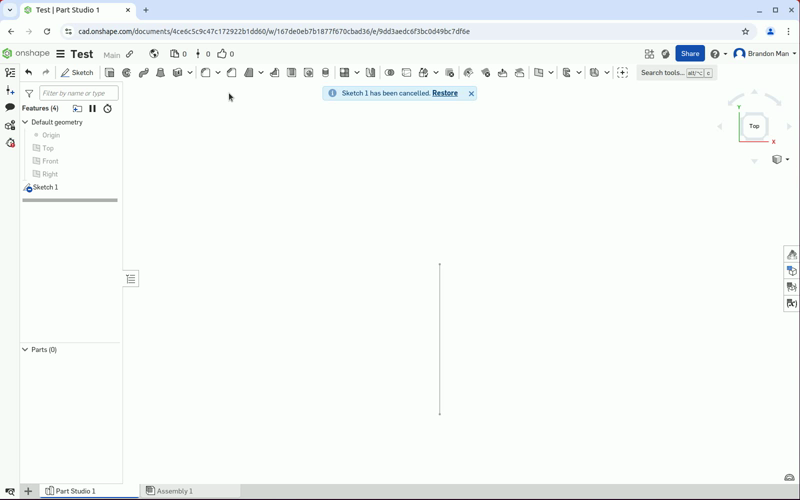
key(shift+h)
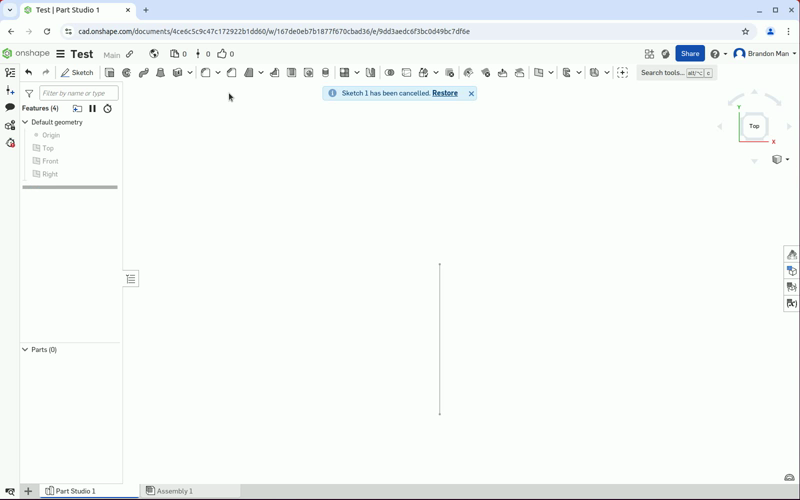
key(shift+s)
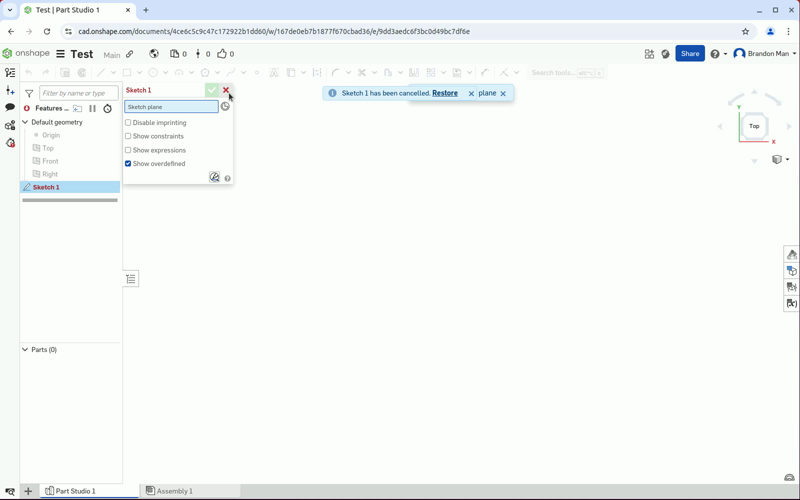
mouse_move(73, 150)
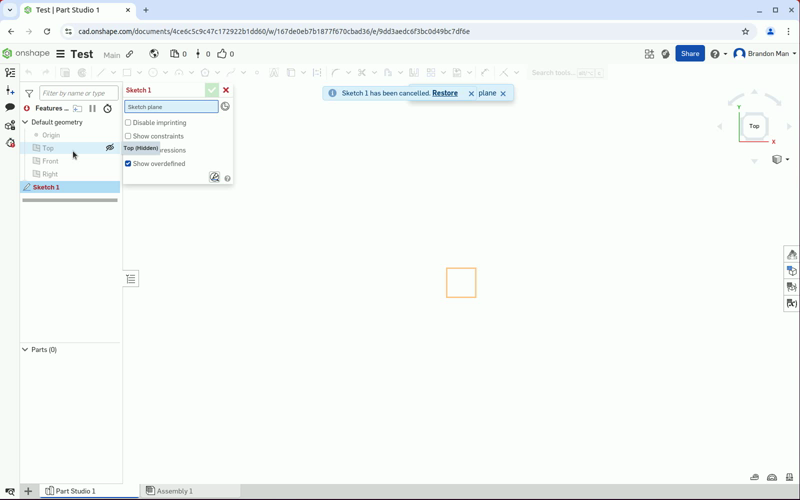
click(73, 150)
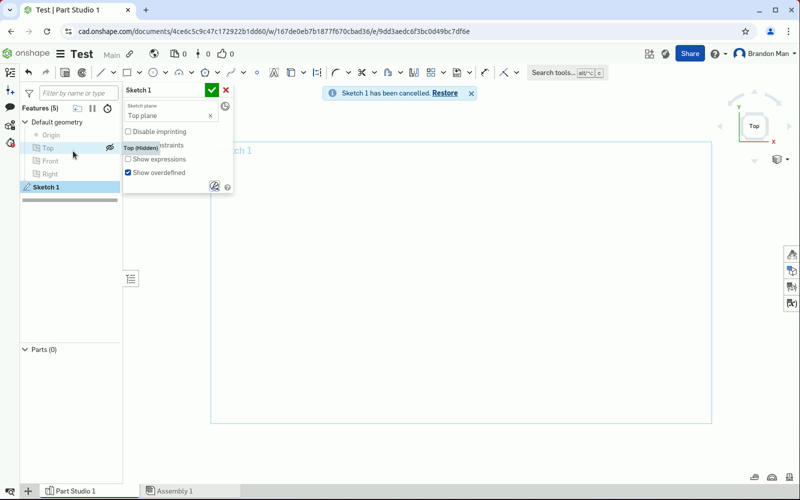
mouse_move(73, 352)
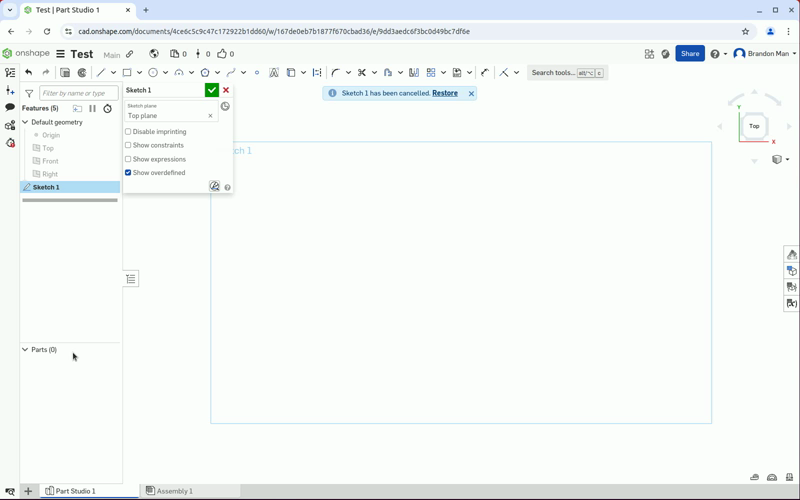
key(y)
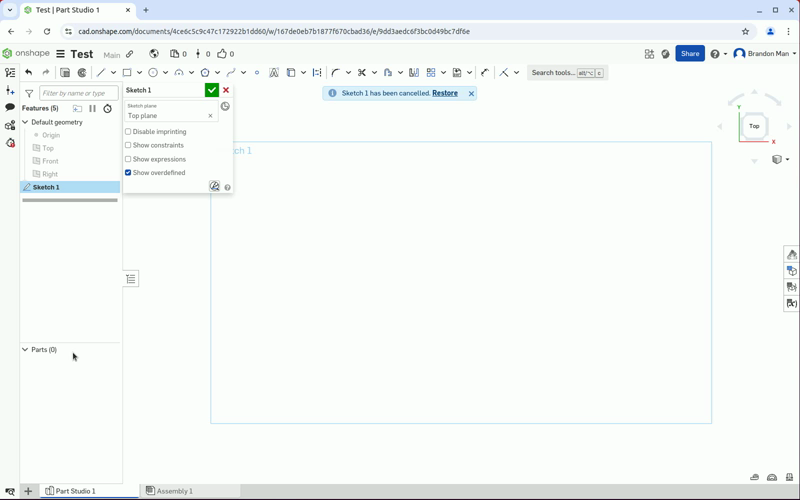
key(l)
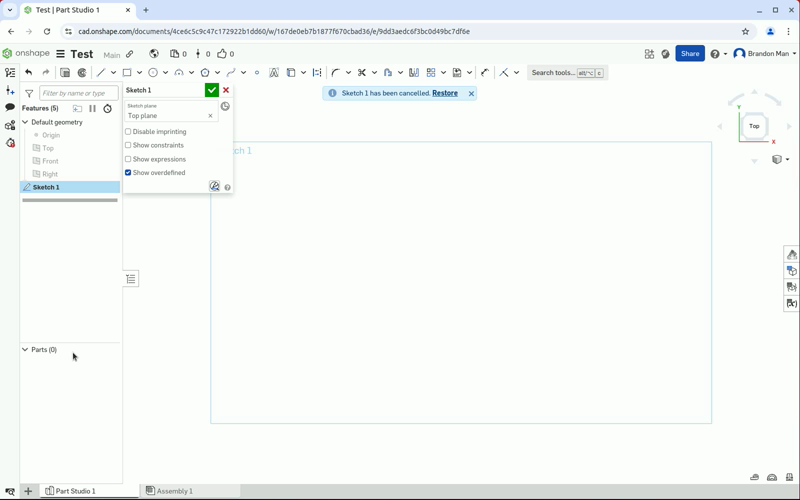
key_down(shift)
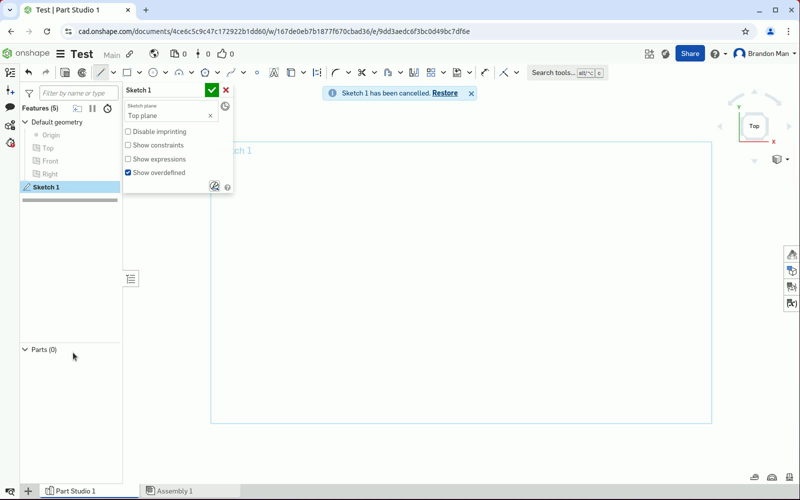
mouse_move(386, 282)
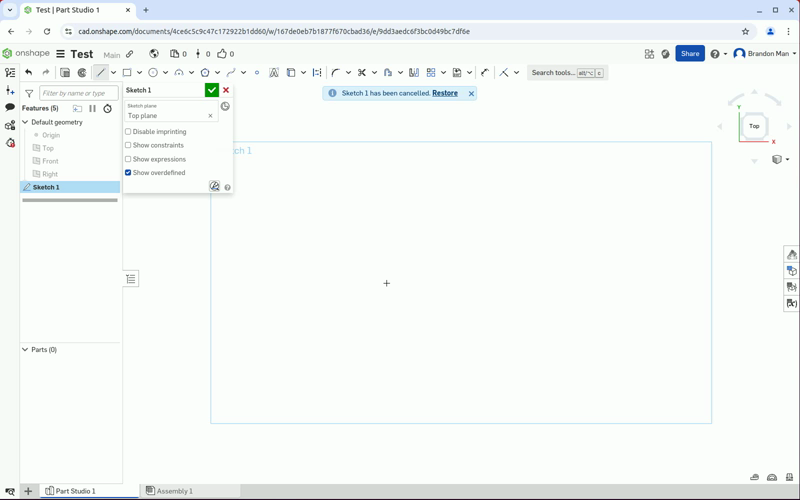
click(386, 282)
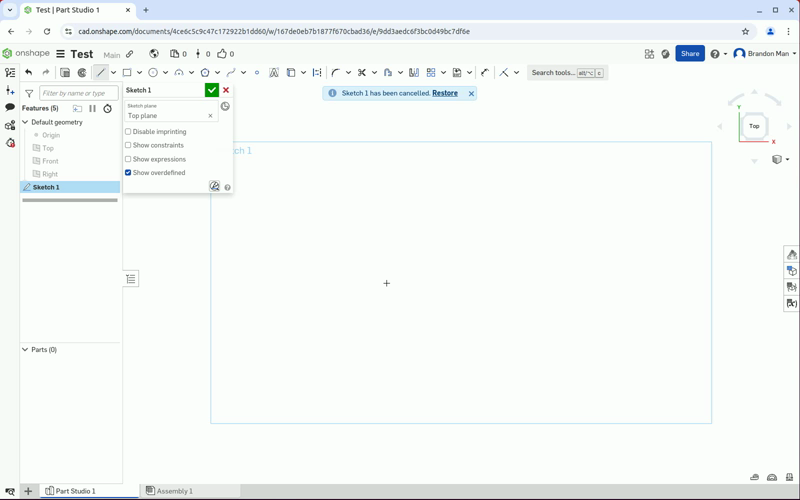
key_up(shift)
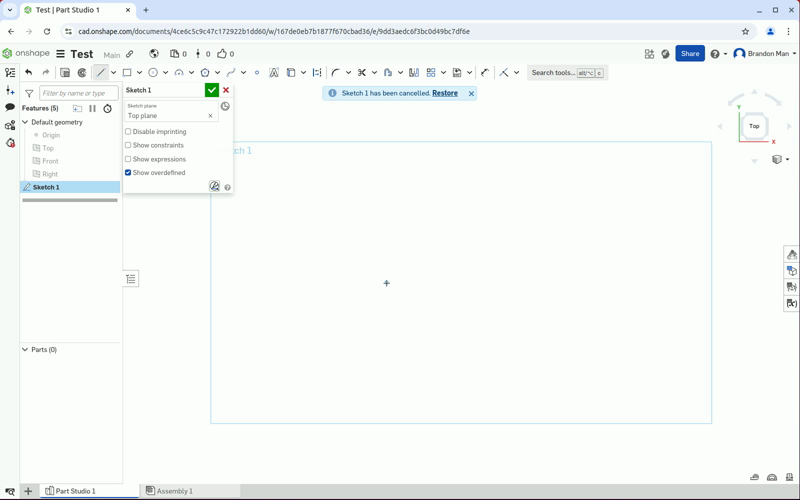
key_down(shift)
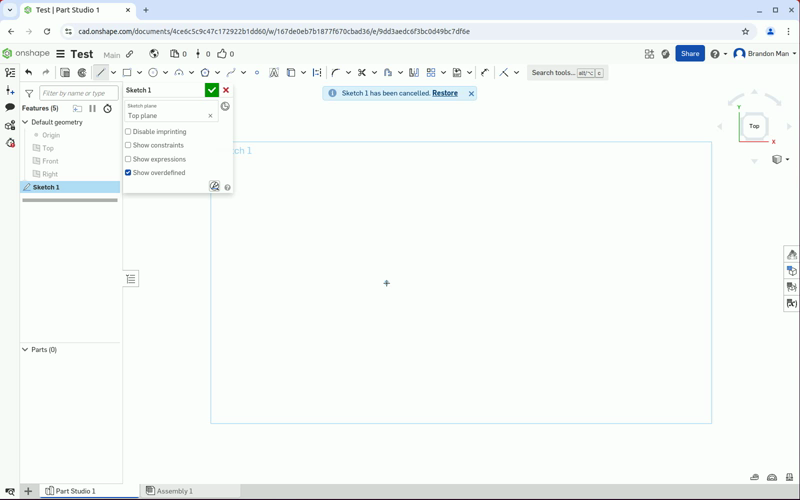
mouse_move(535, 282)
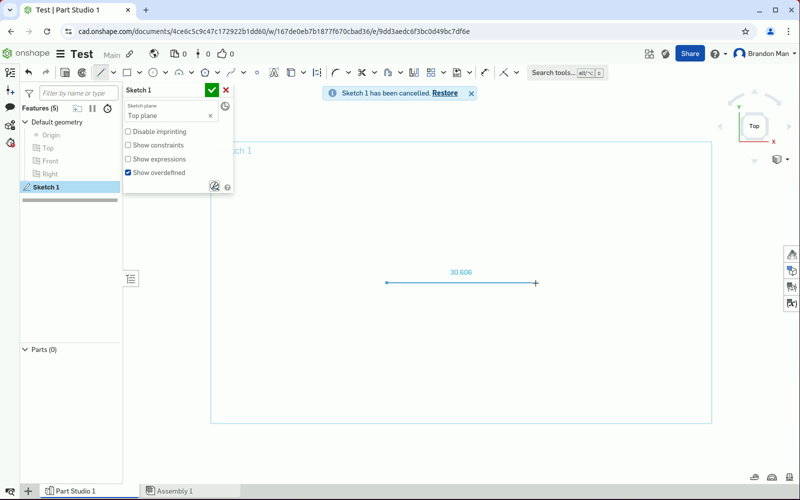
click(535, 282)
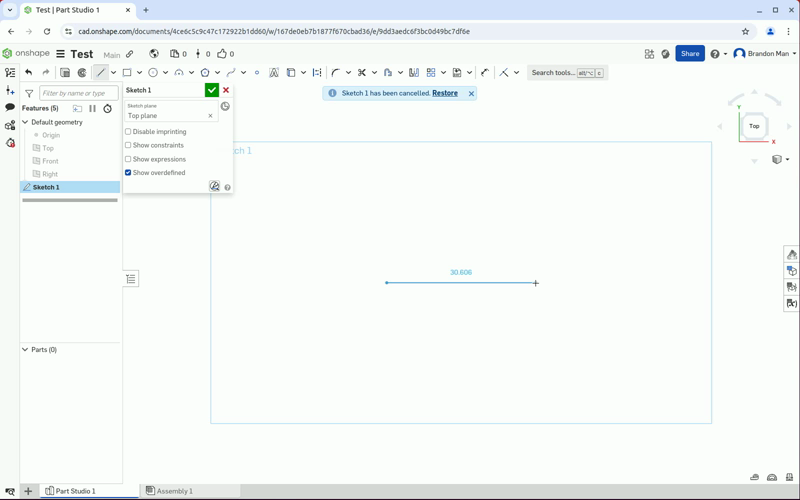
key_up(shift)
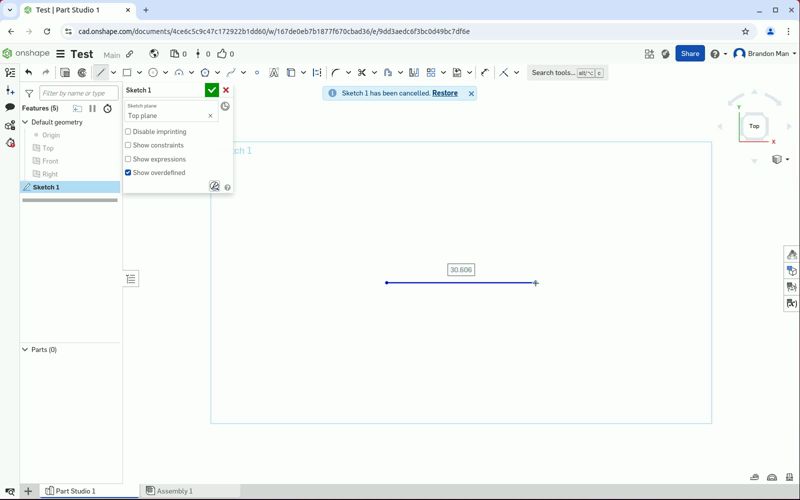
key_down(shift)
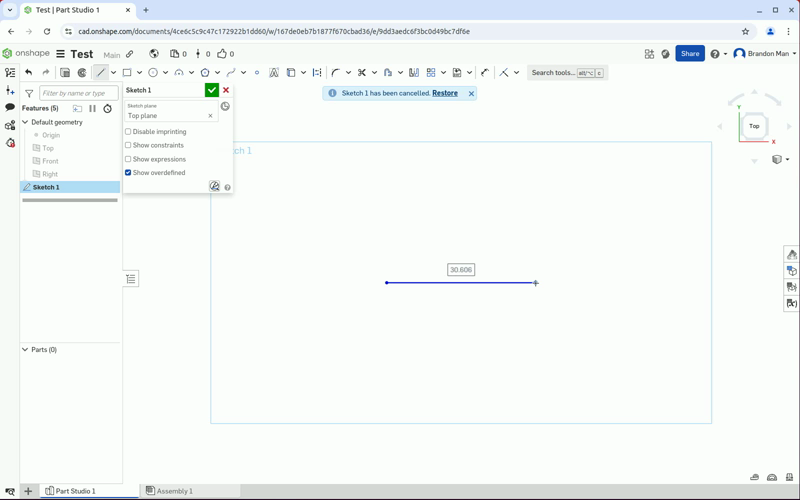
mouse_move(565, 282)
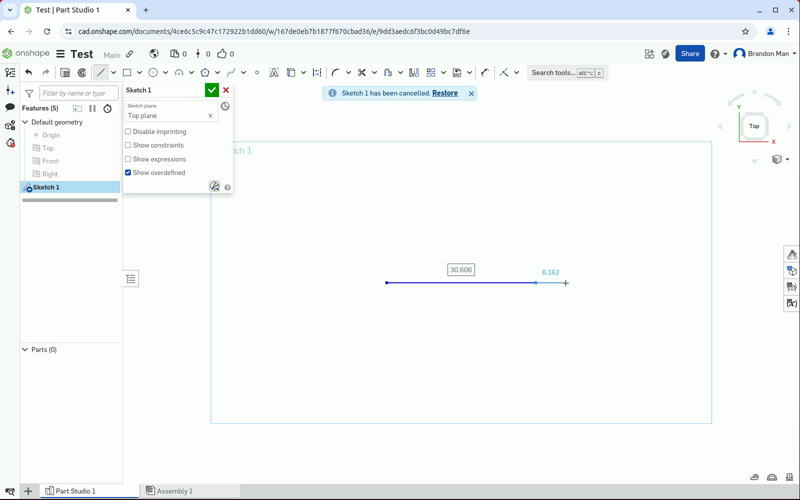
mouse_move(535, 245)
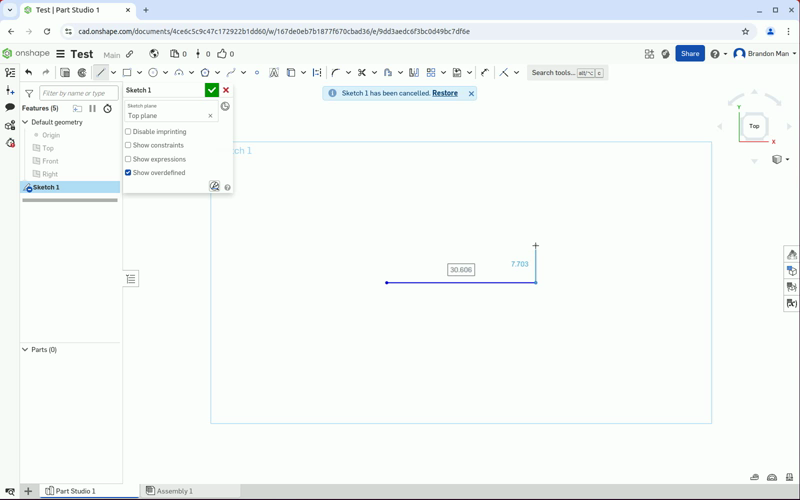
click(535, 245)
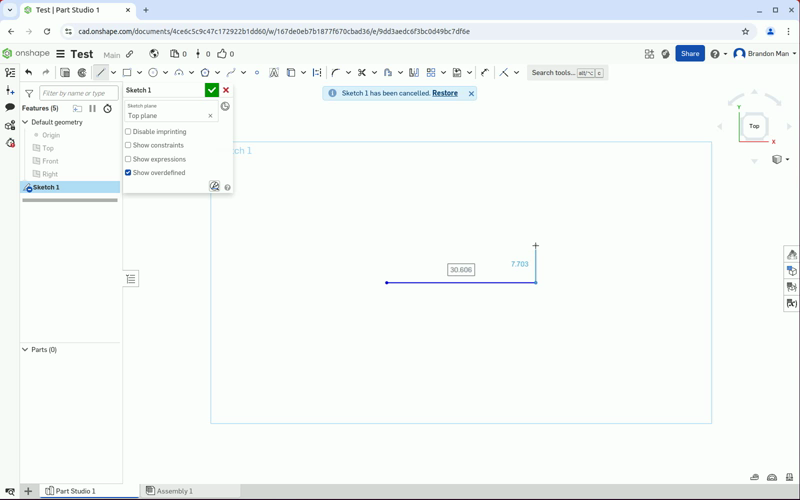
key_up(shift)
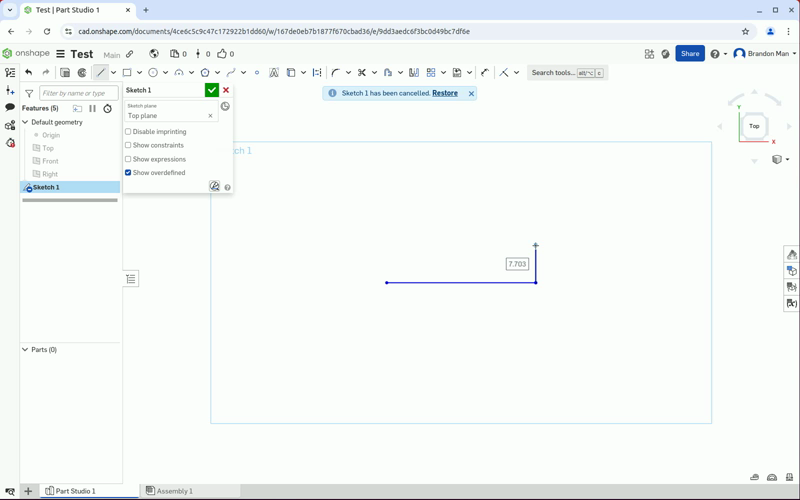
key_down(shift)
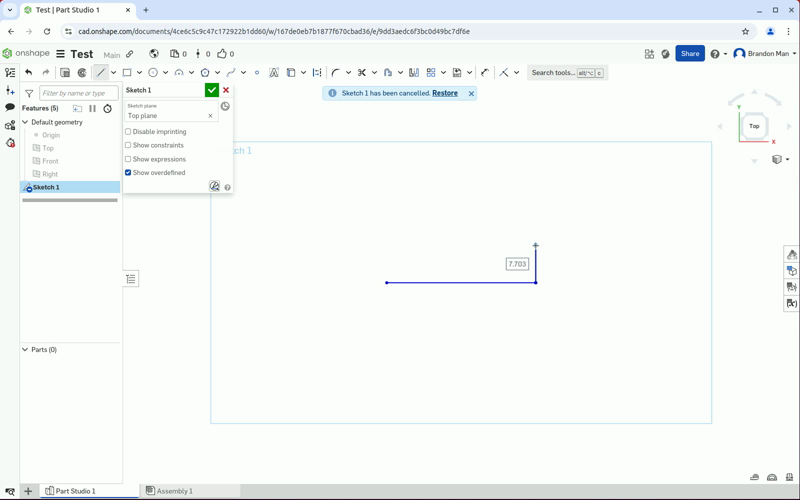
mouse_move(386, 245)
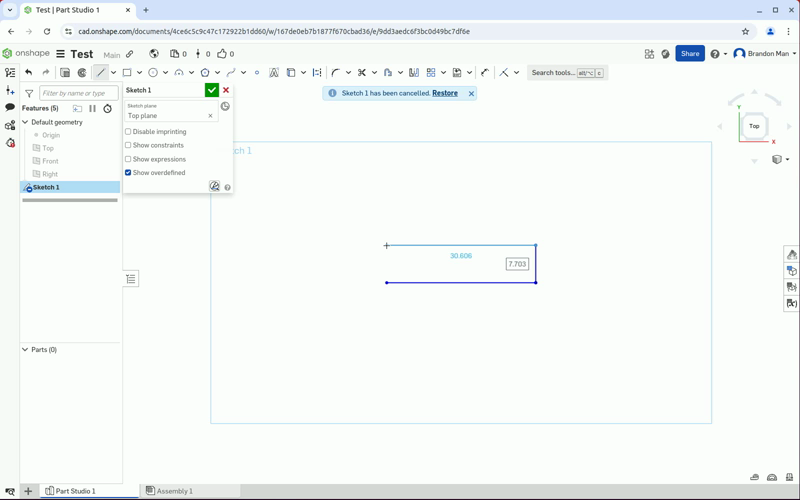
click(386, 245)
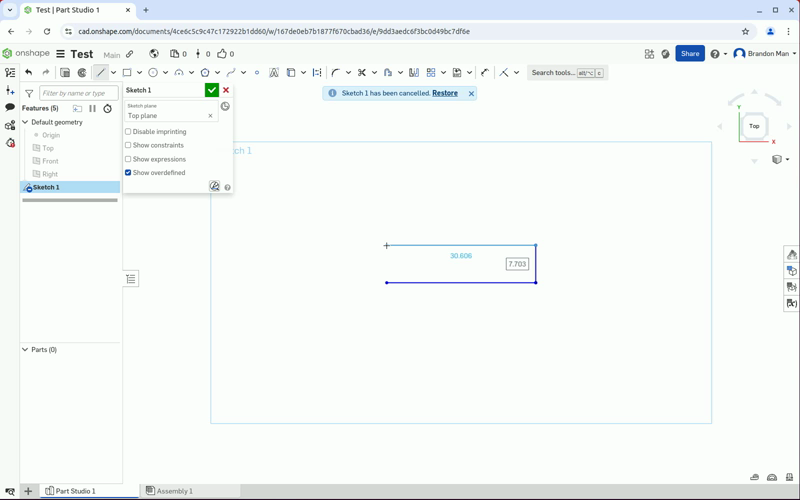
key_up(shift)
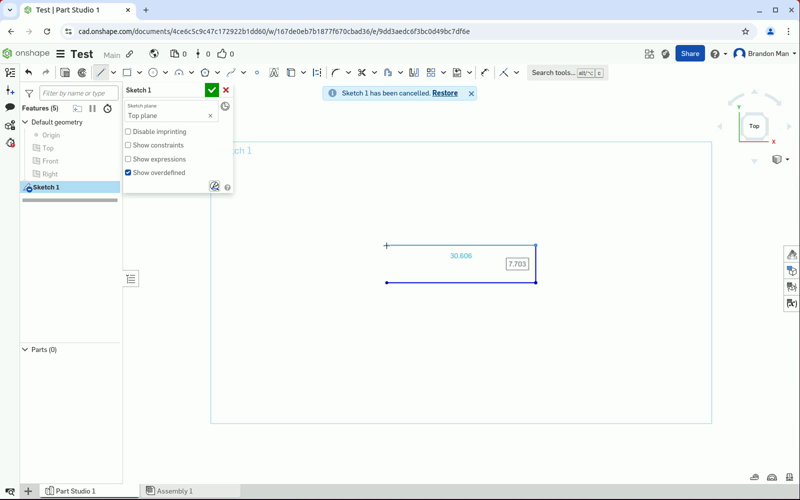
mouse_move(417, 245)
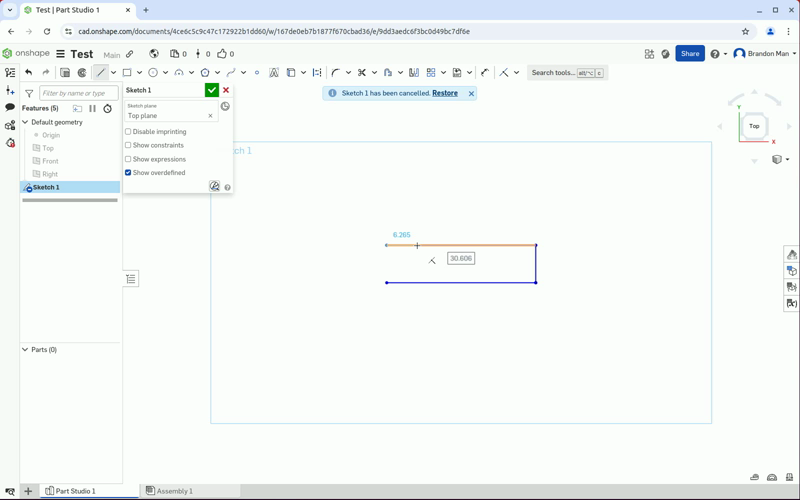
key_down(shift)
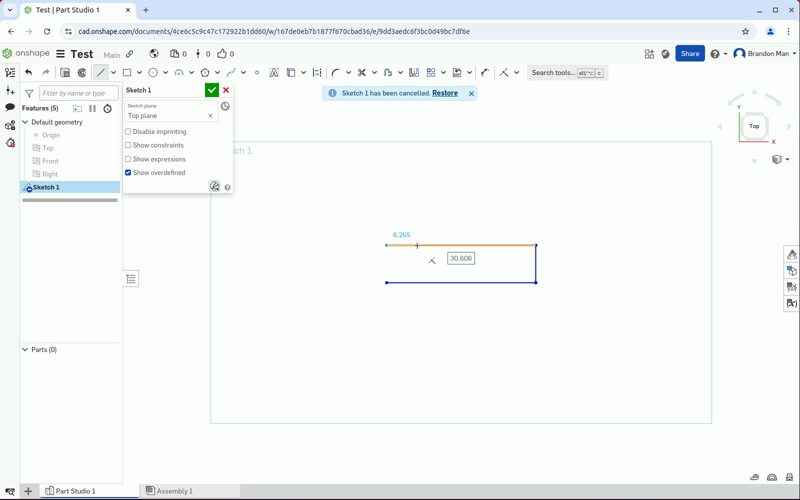
mouse_move(386, 282)
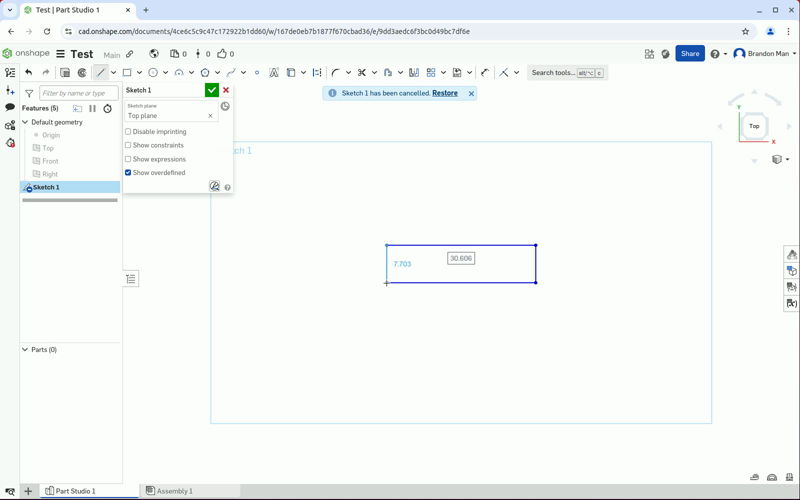
key_up(shift)
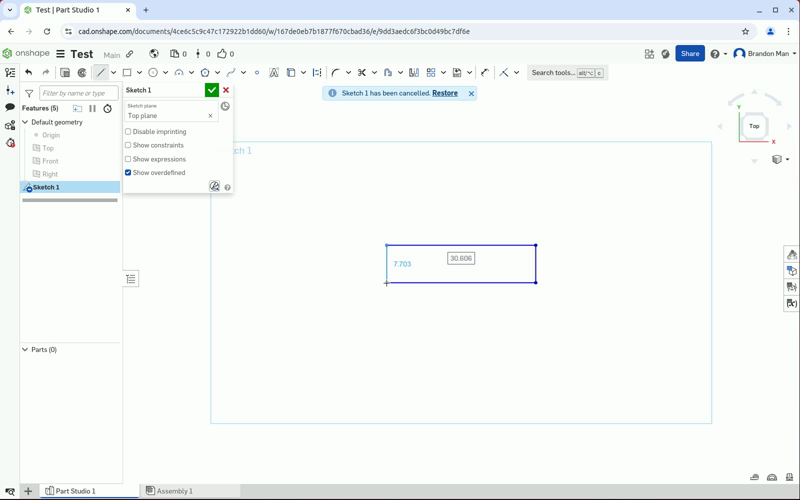
click(386, 282)
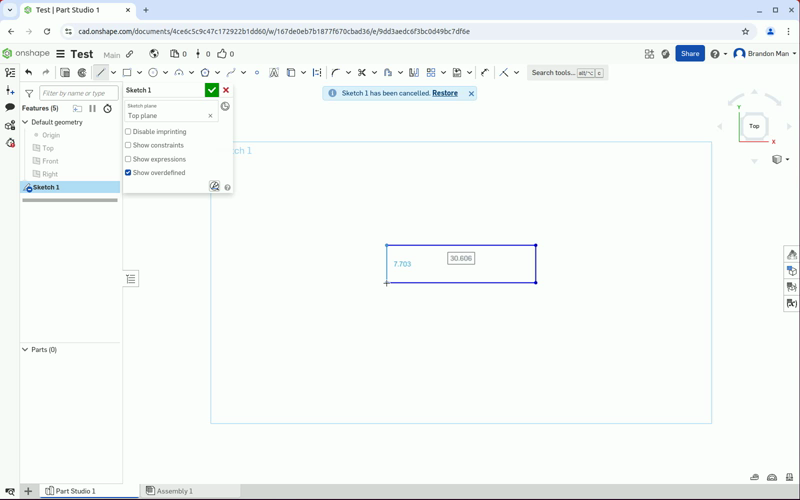
key(esc)
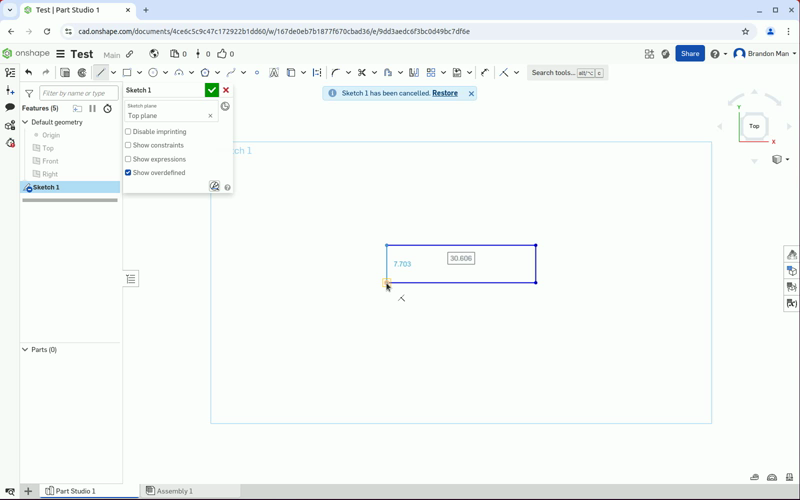
mouse_move(443, 260)
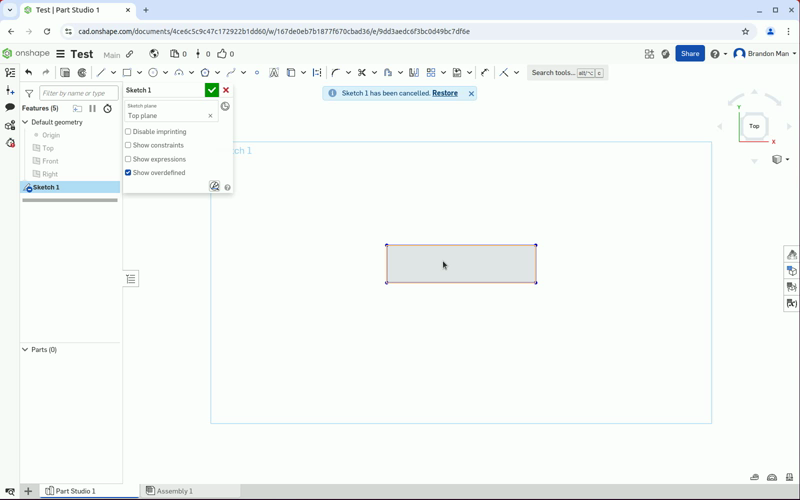
click(443, 260)
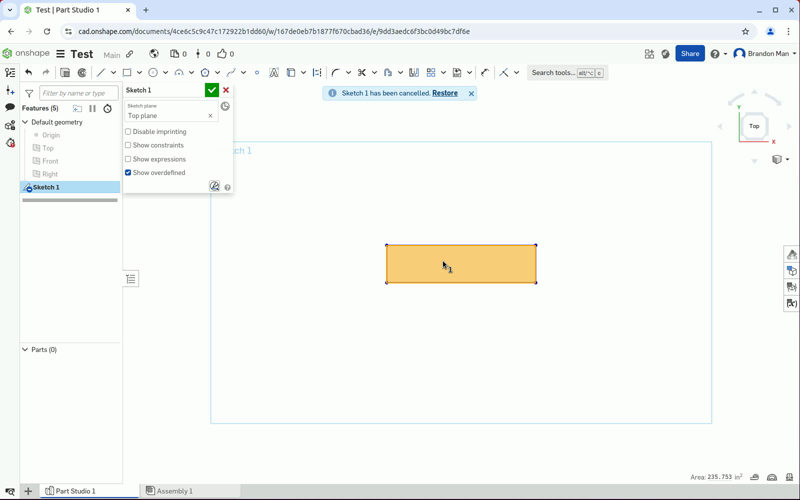
mouse_move(73, 352)
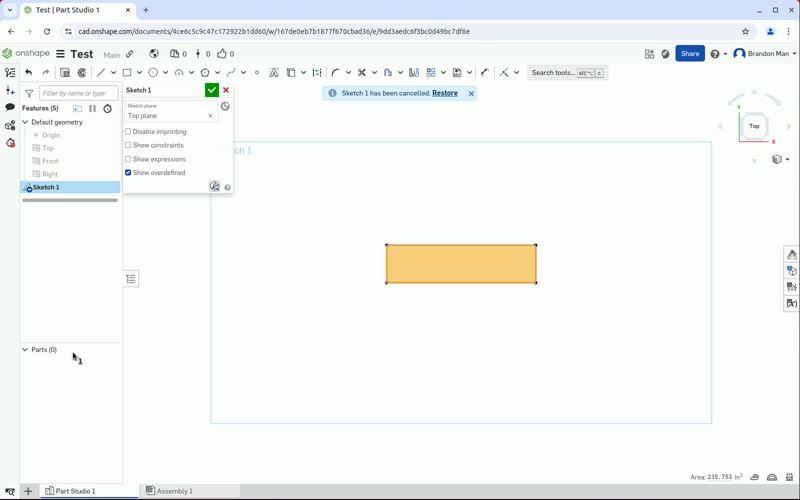
key(shift+y)
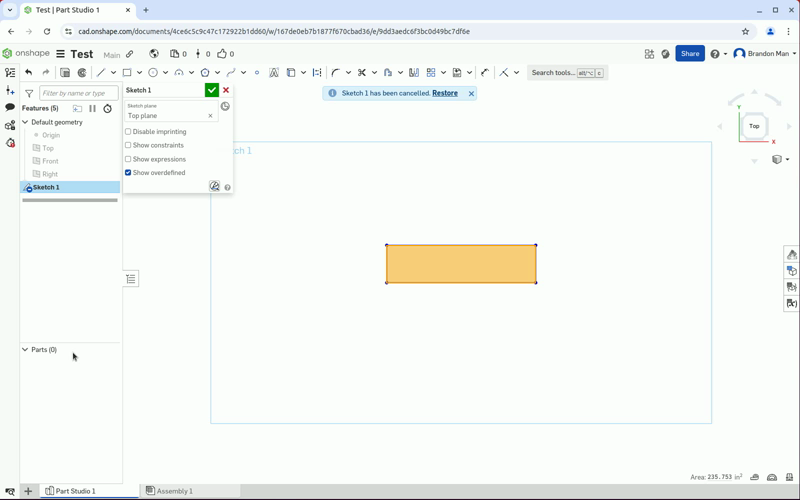
key(shift+e)
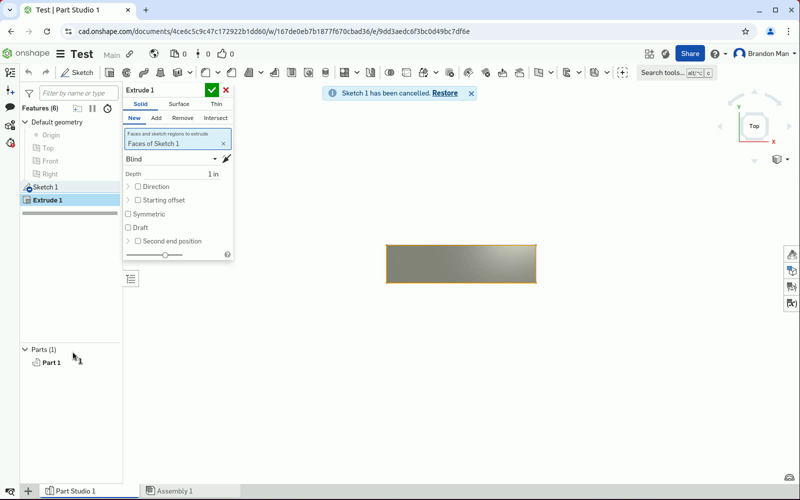
mouse_move(143, 106)
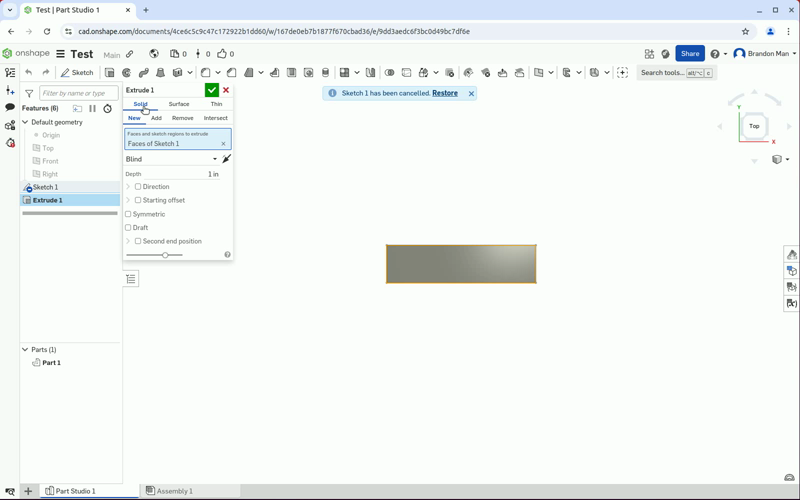
click(143, 106)
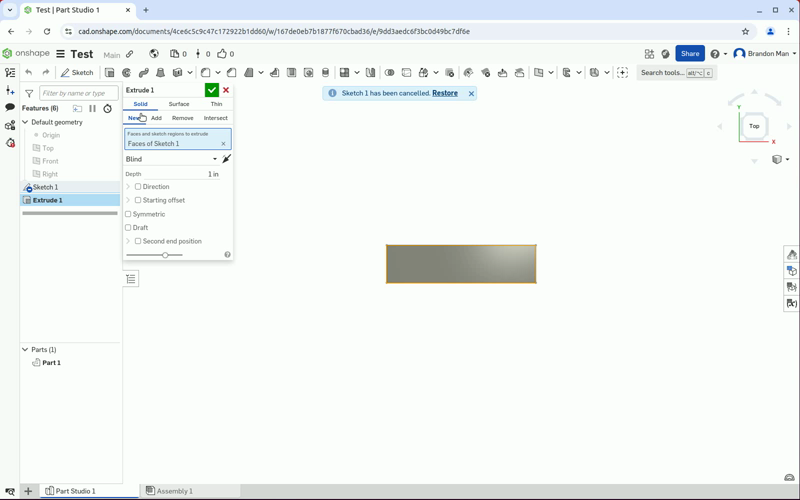
mouse_move(137, 120)
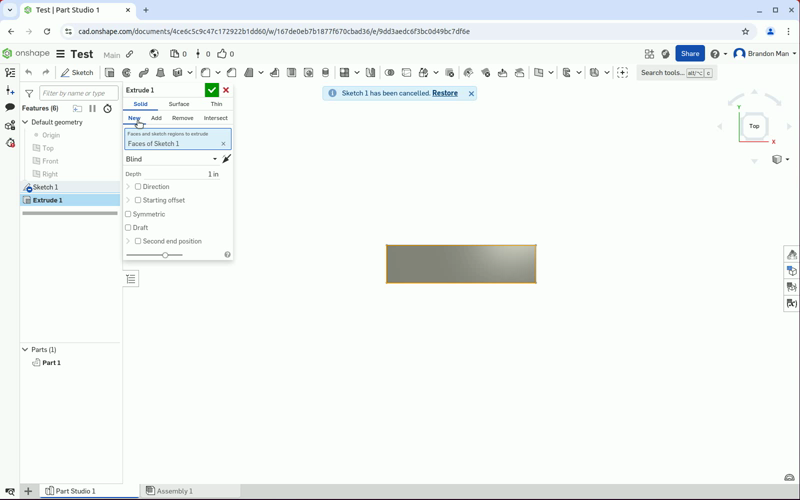
click(137, 120)
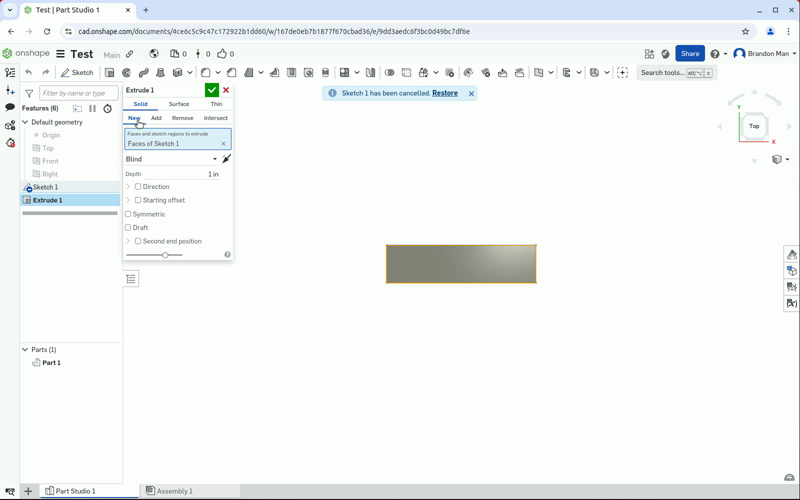
key(tab, 4)
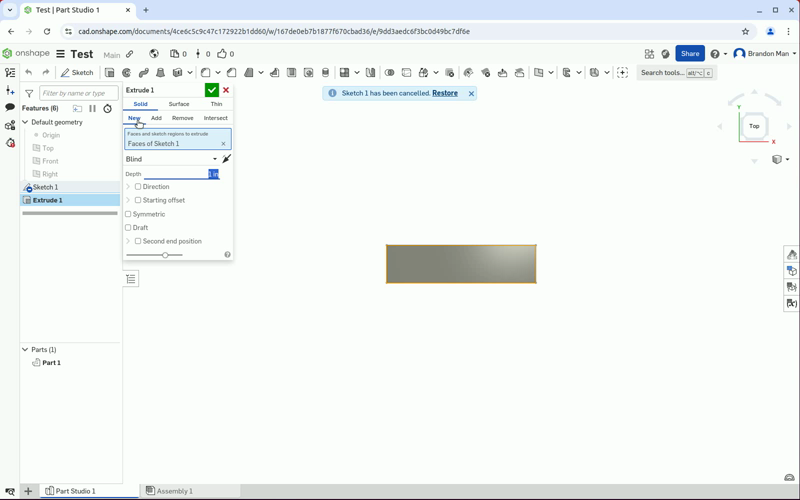
text(7.703)
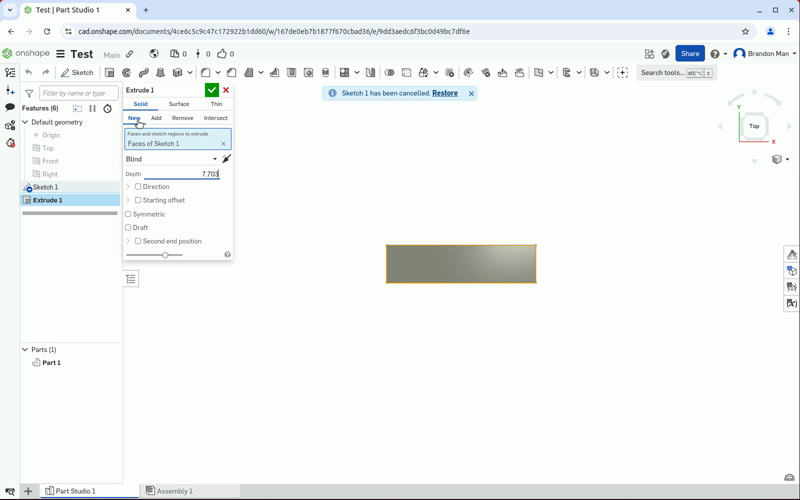
key(enter)
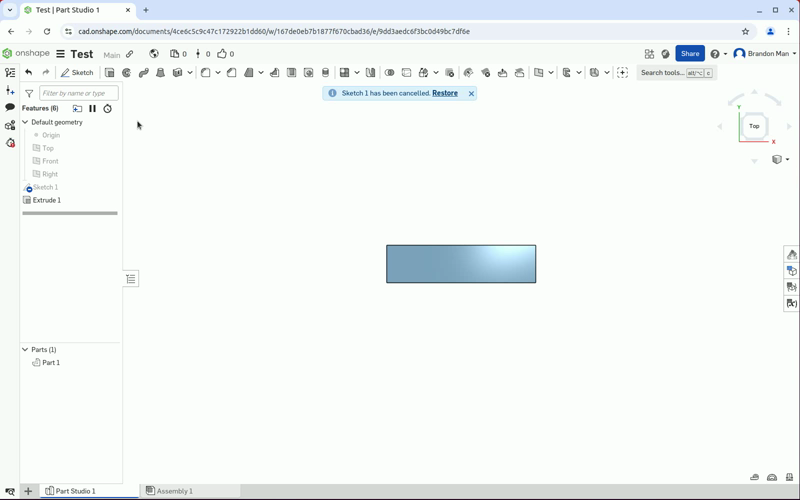
key(shift+h)
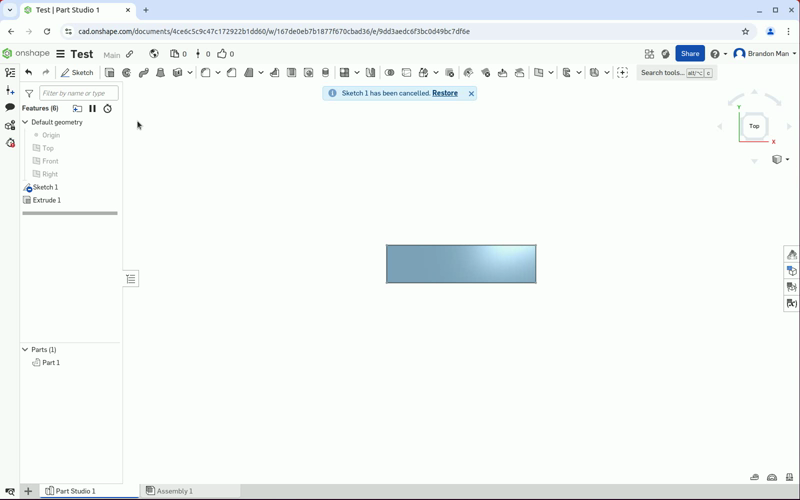
key(shift+h)
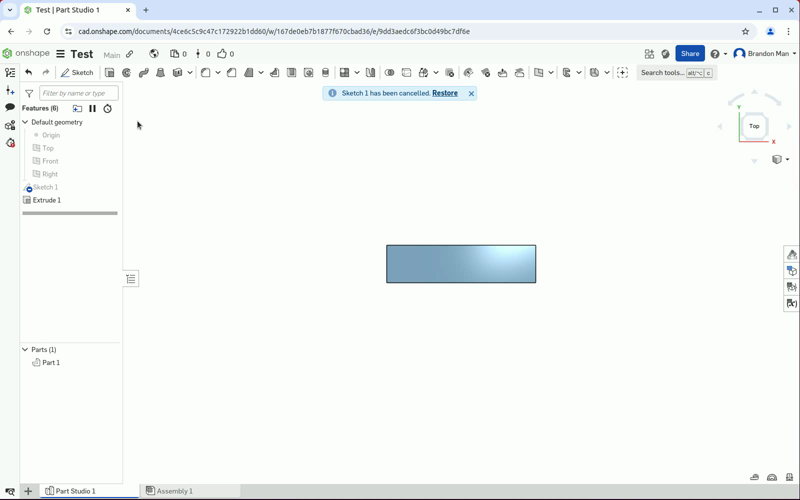
mouse_move(73, 189)
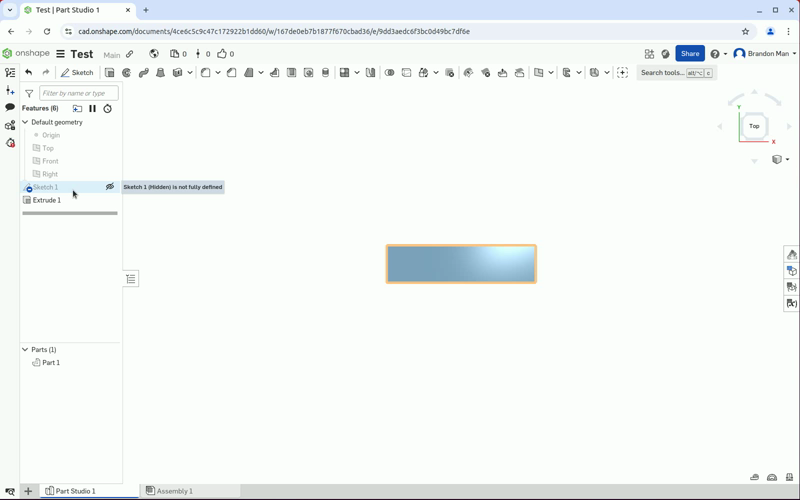
click(73, 189)
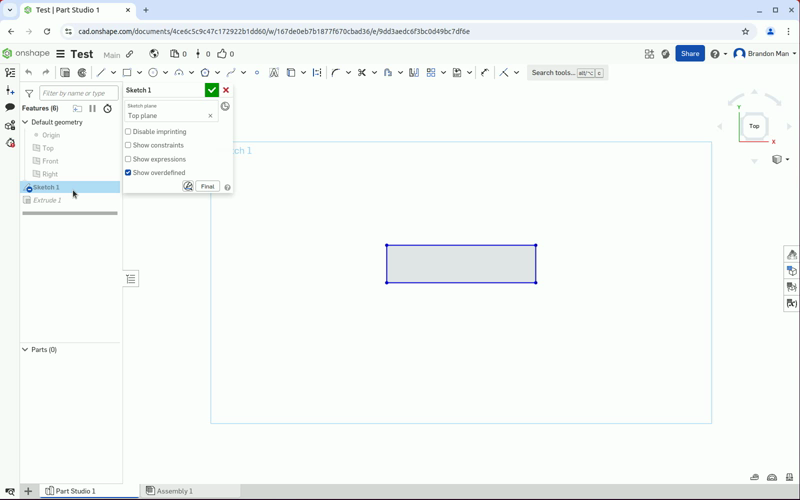
mouse_move(229, 92)
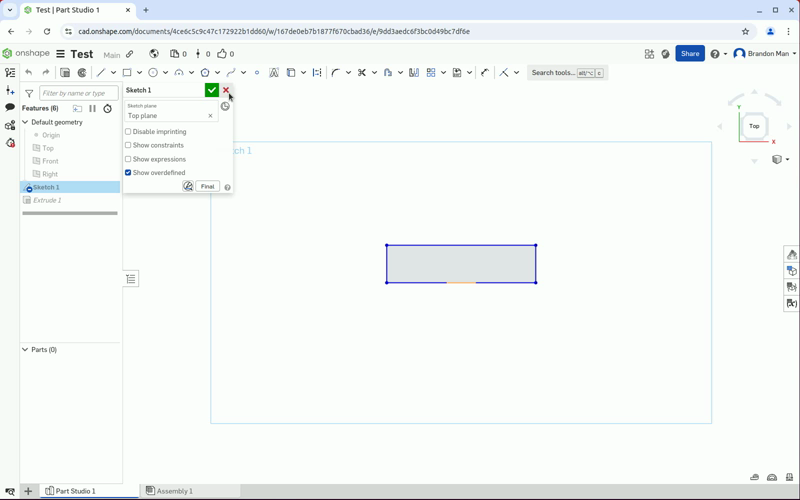
click(229, 92)
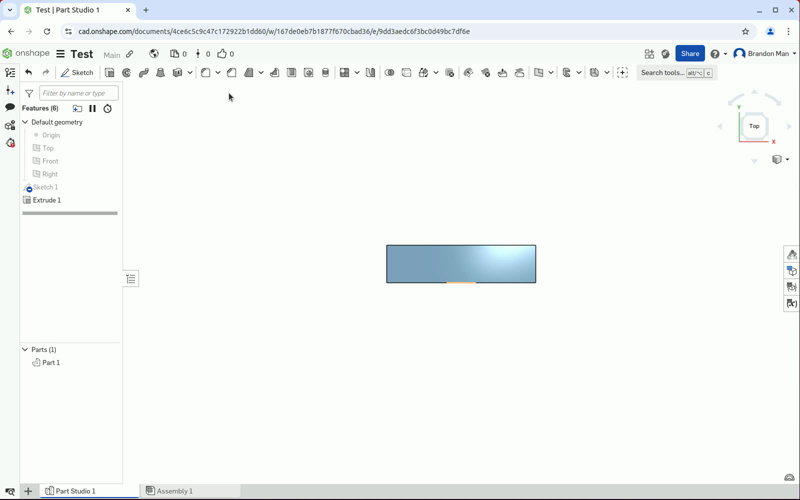
mouse_move(73, 352)
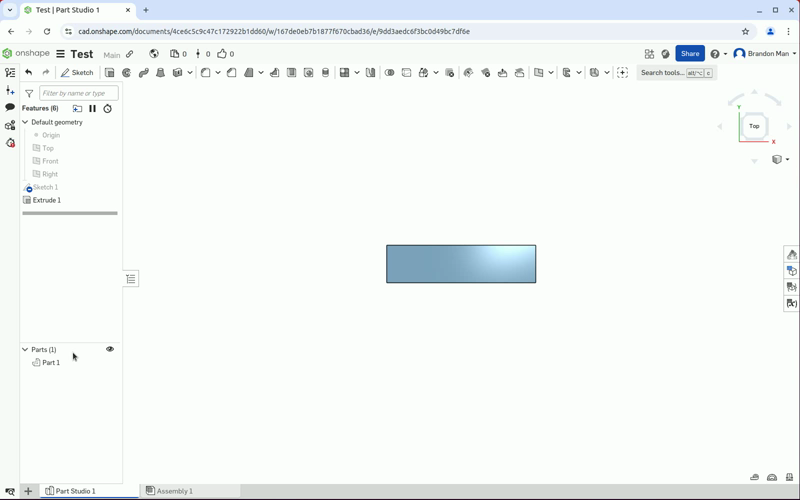
key(y)
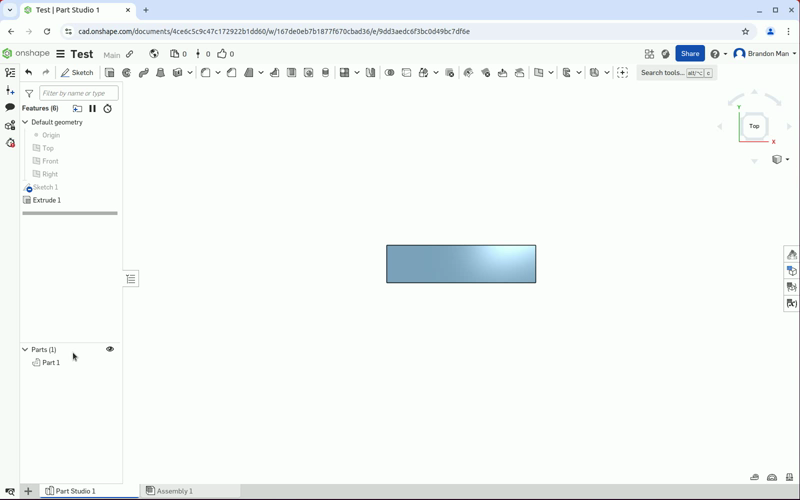
key(shift+p)
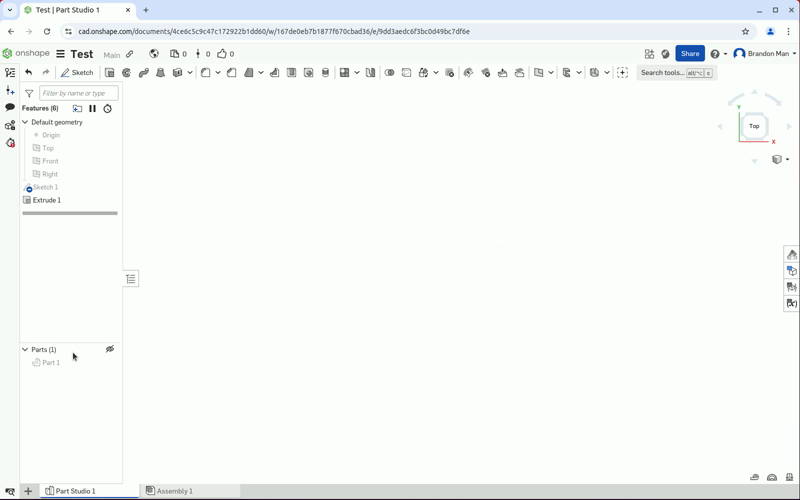
key(space)
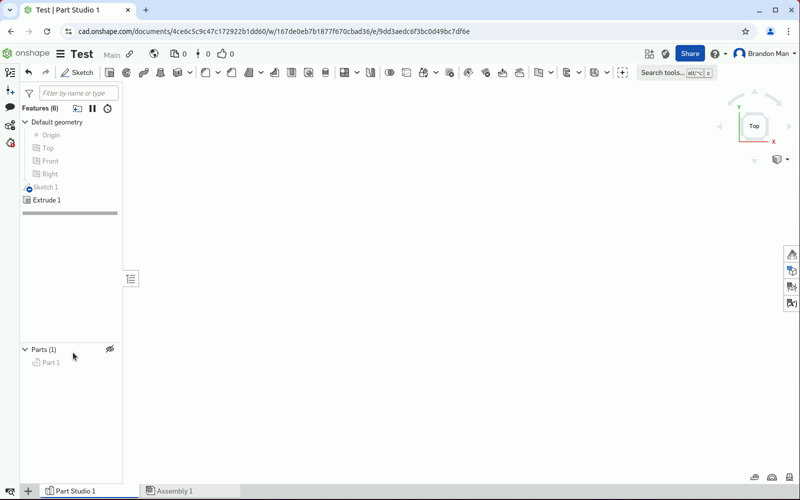
key_down(shift)
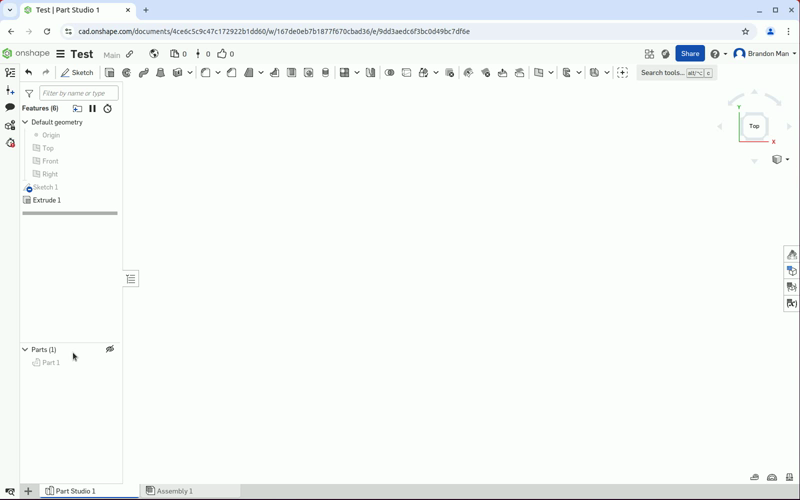
key(up)
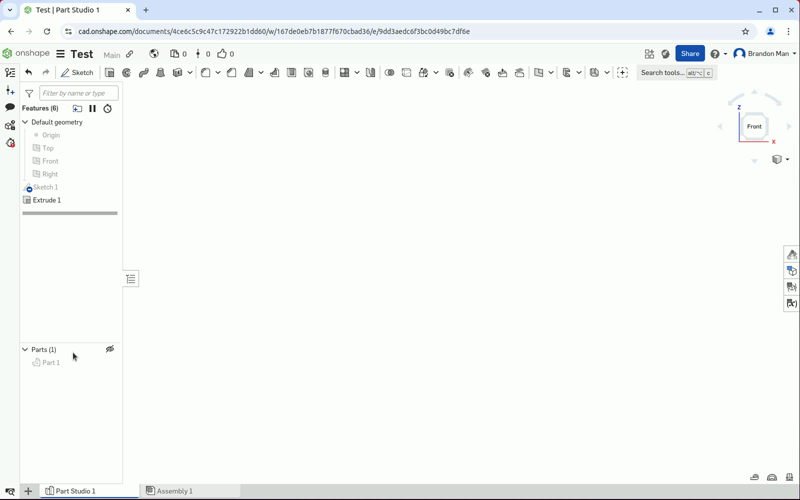
key_up(shift)
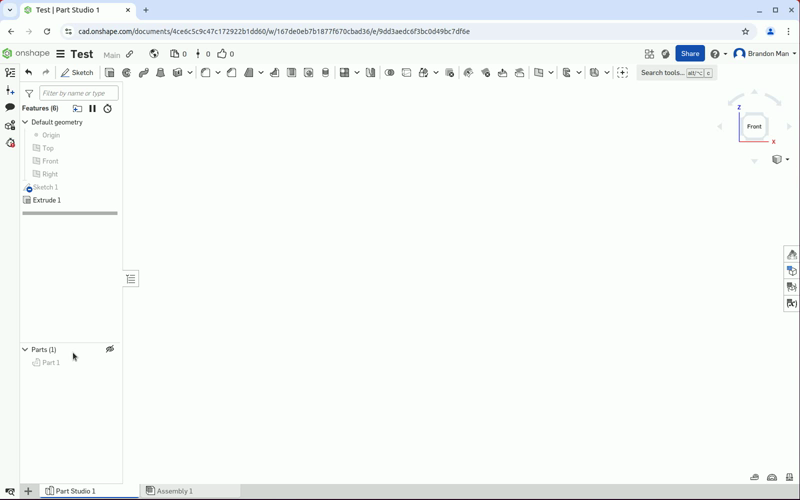
mouse_move(73, 352)
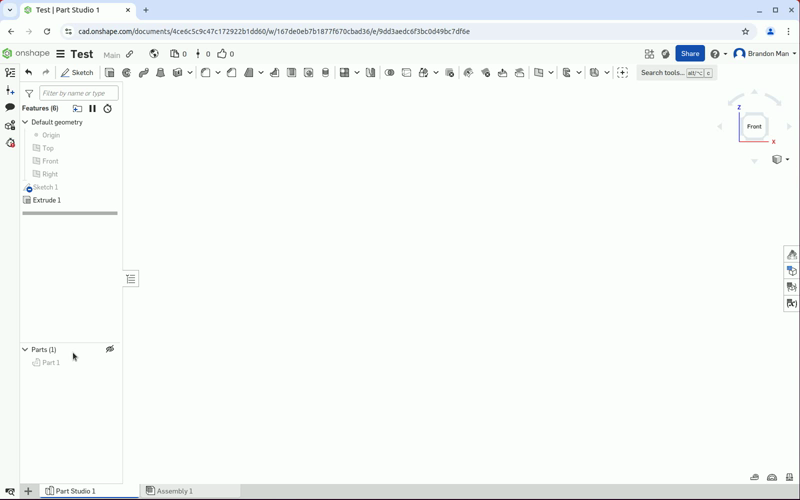
key(shift+y)
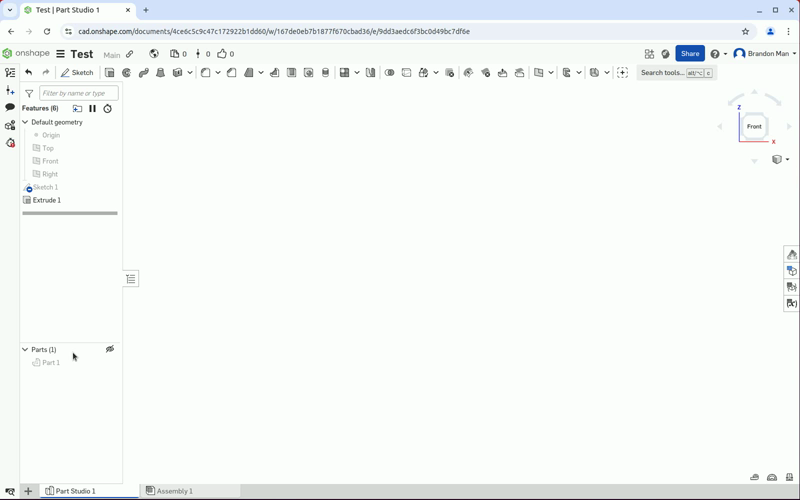
key(shift+s)
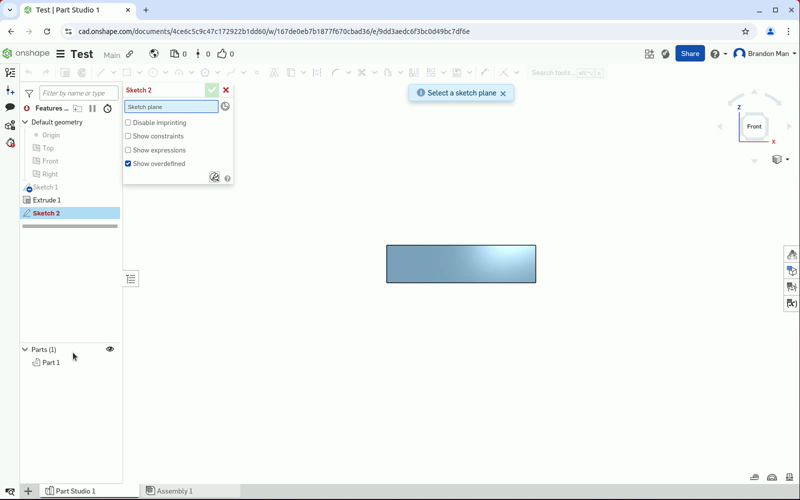
mouse_move(73, 163)
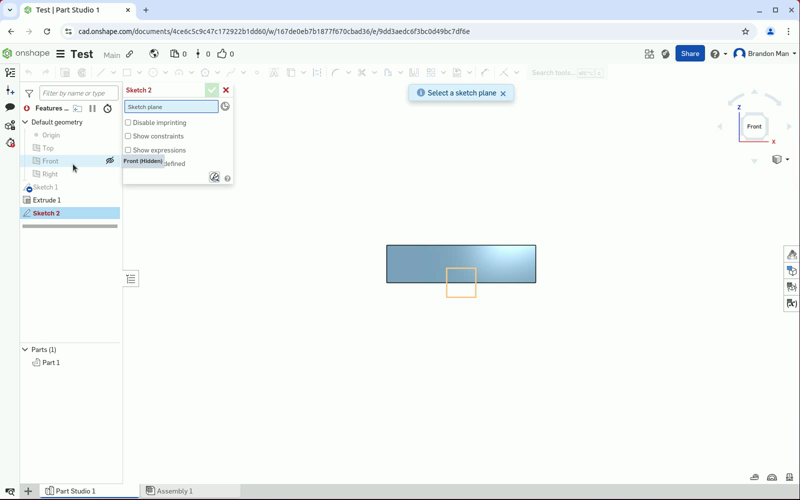
click(73, 163)
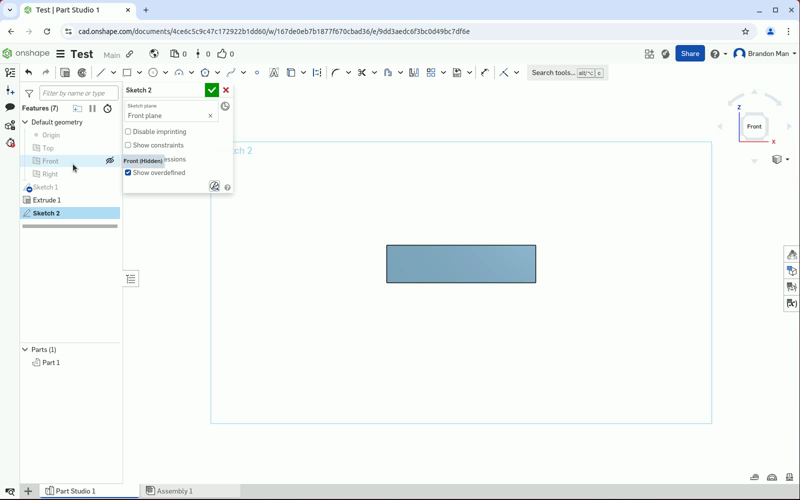
mouse_move(73, 352)
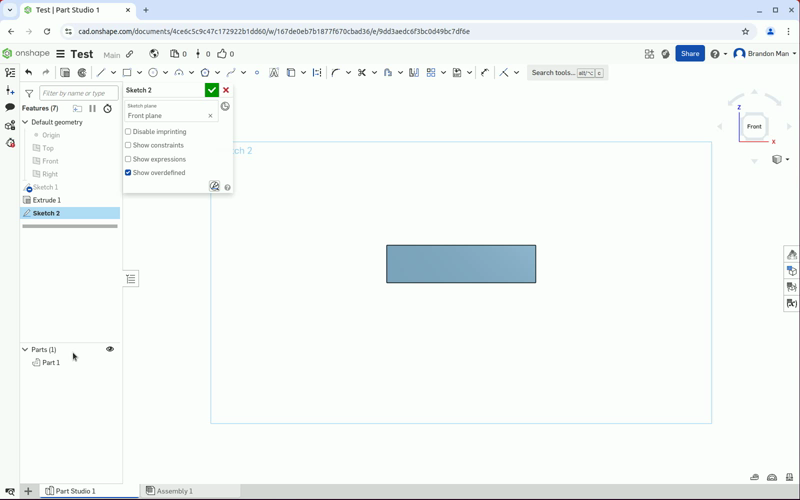
key(y)
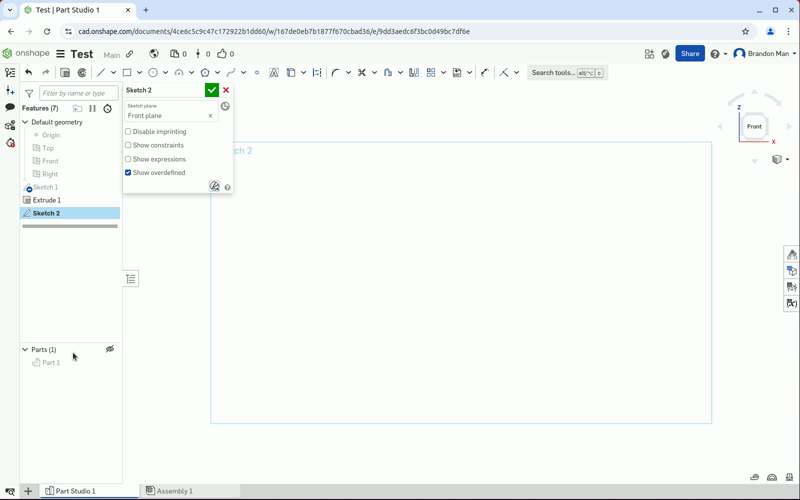
key(l)
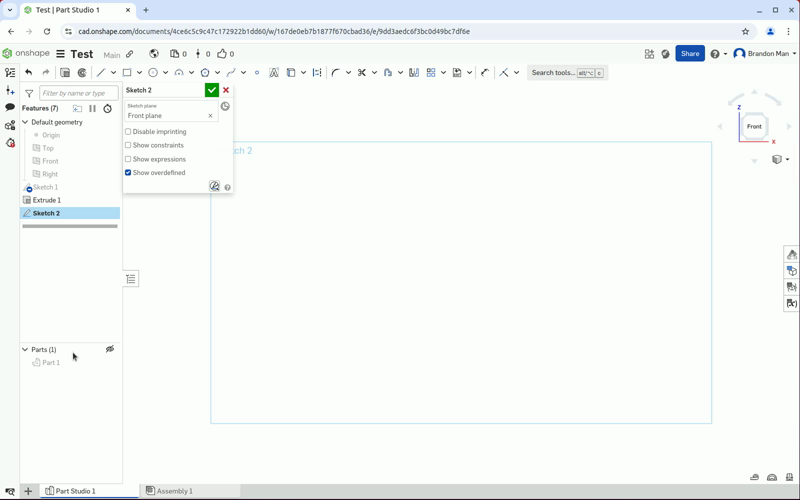
key_down(shift)
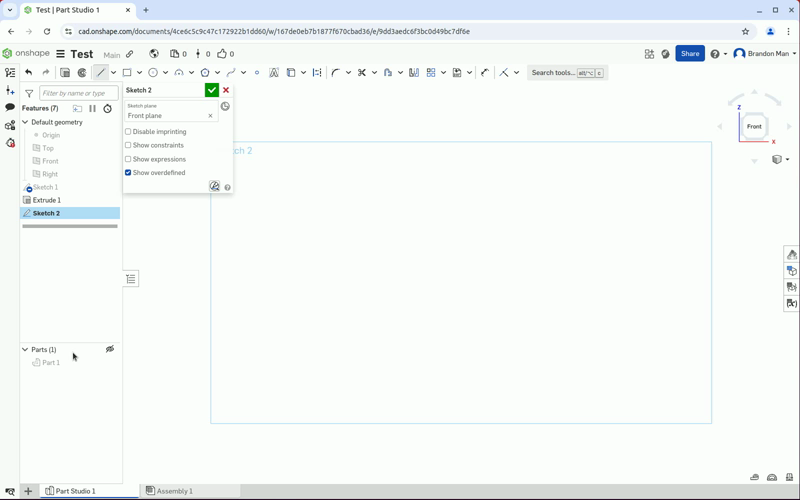
mouse_move(386, 282)
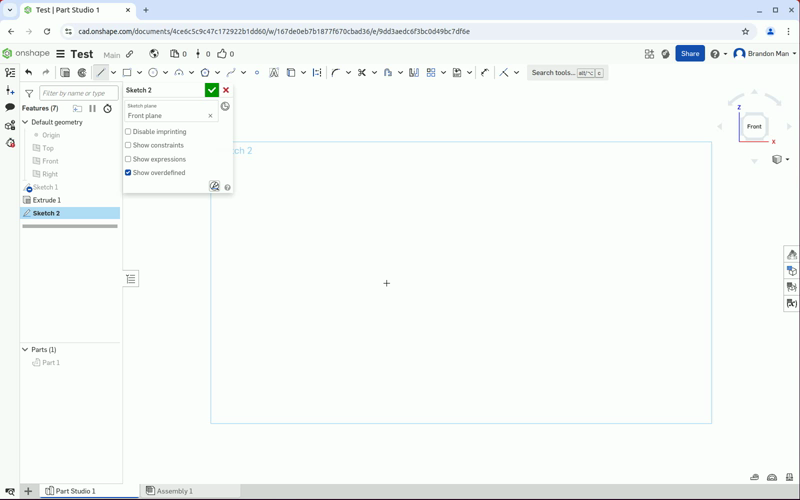
click(386, 282)
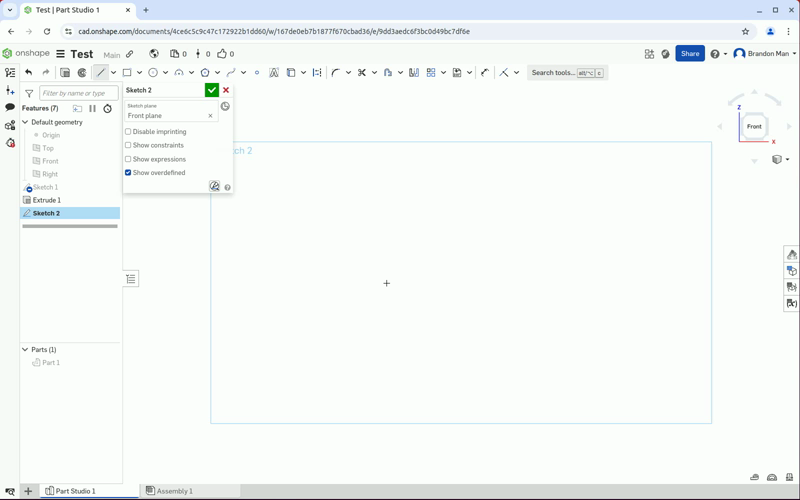
key_up(shift)
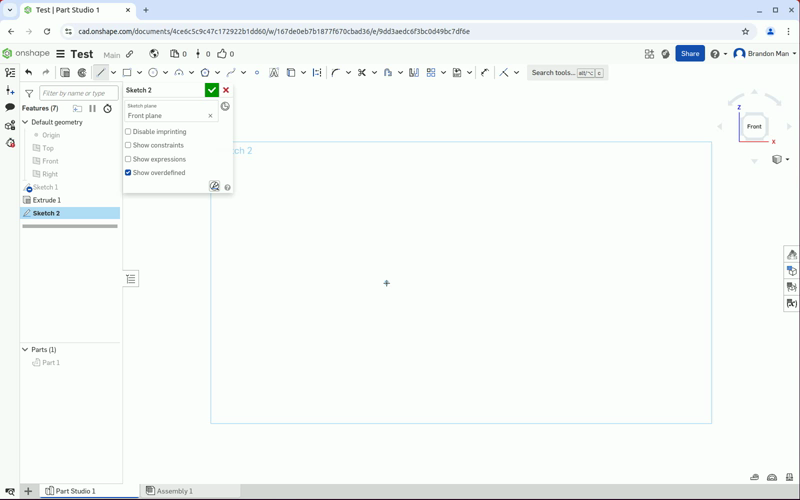
key_down(shift)
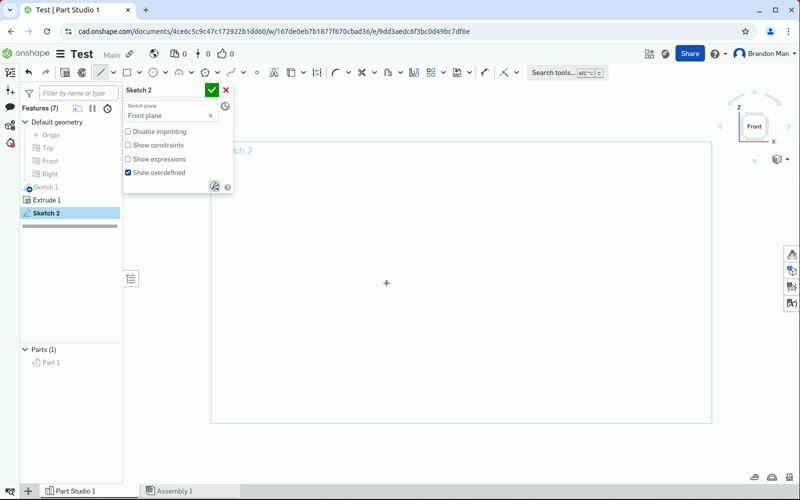
mouse_move(417, 282)
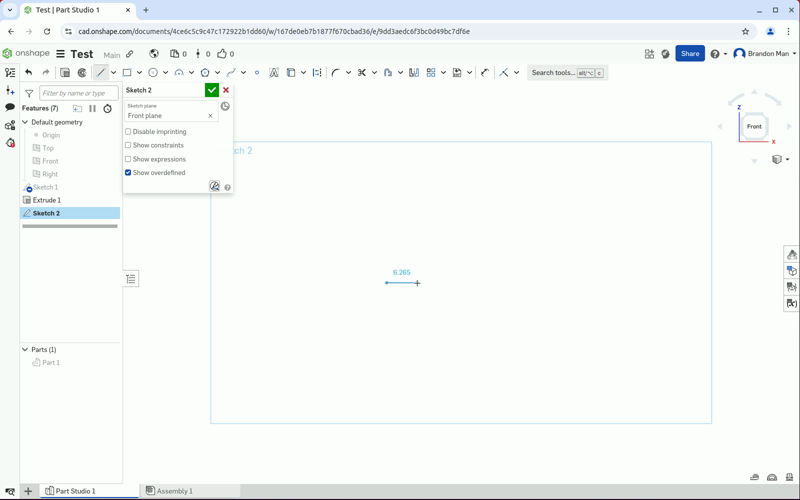
mouse_move(425, 282)
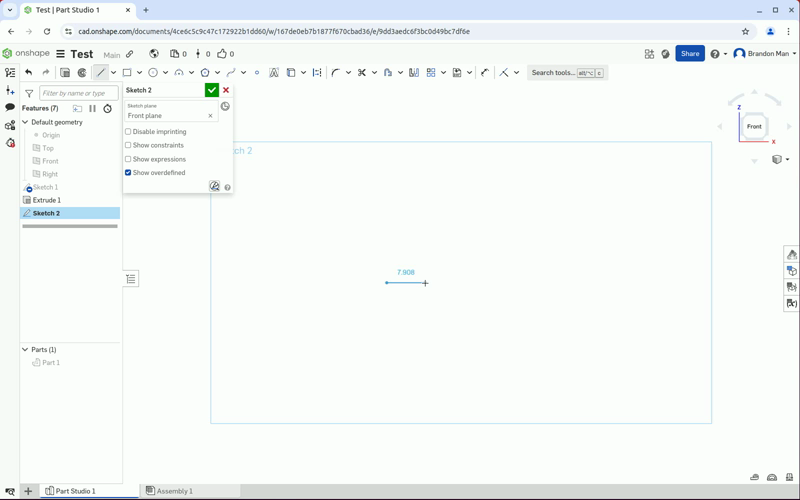
click(425, 282)
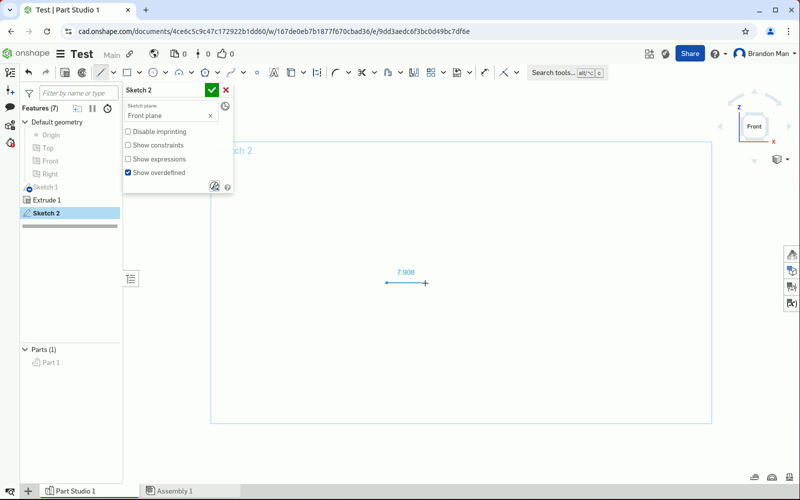
key_up(shift)
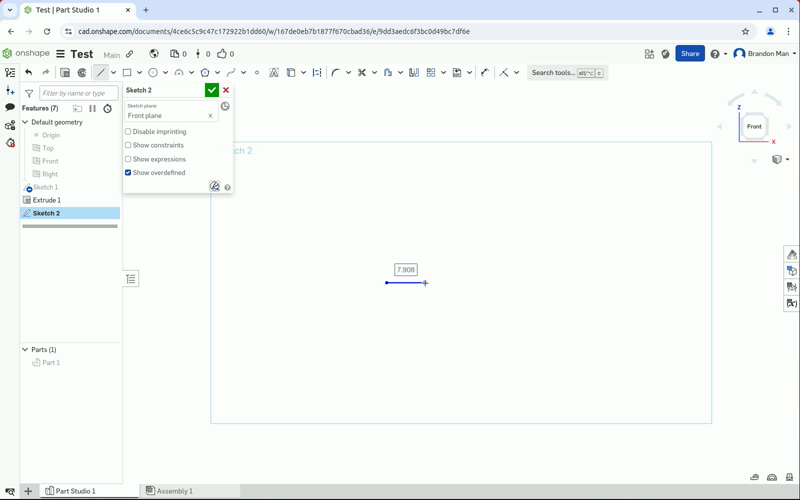
key_down(shift)
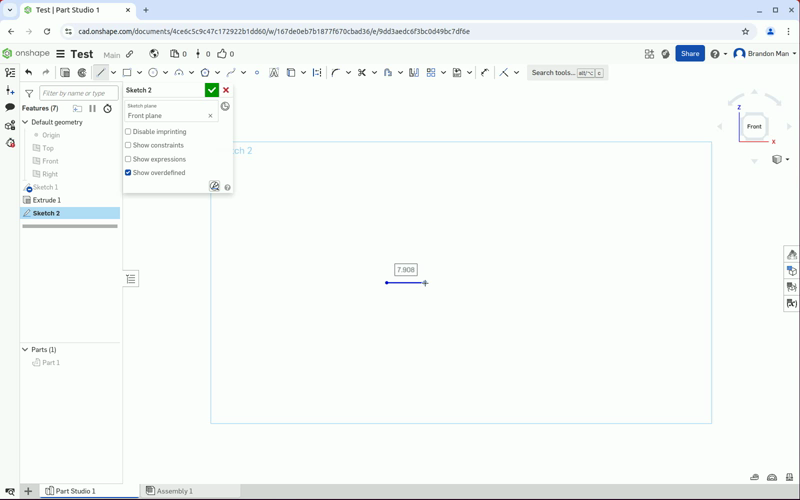
mouse_move(455, 282)
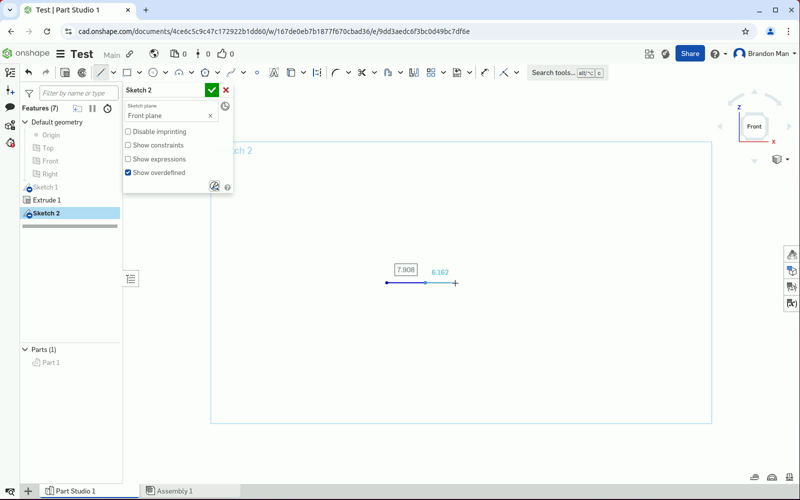
mouse_move(425, 244)
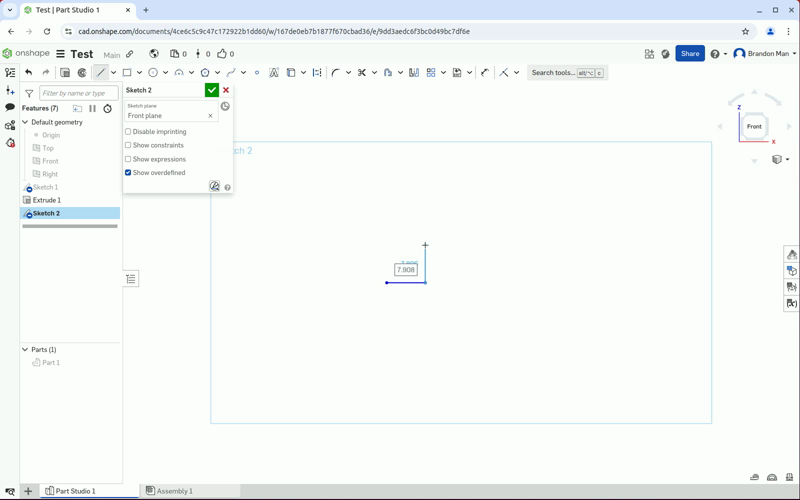
click(425, 244)
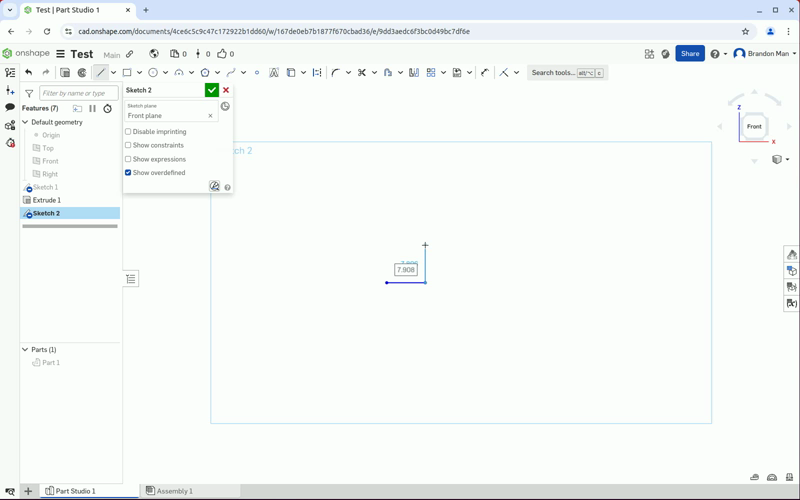
key_up(shift)
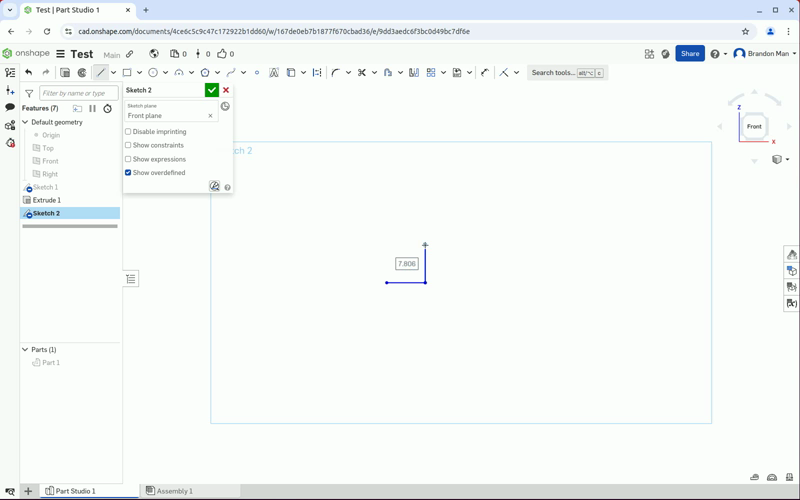
key_down(shift)
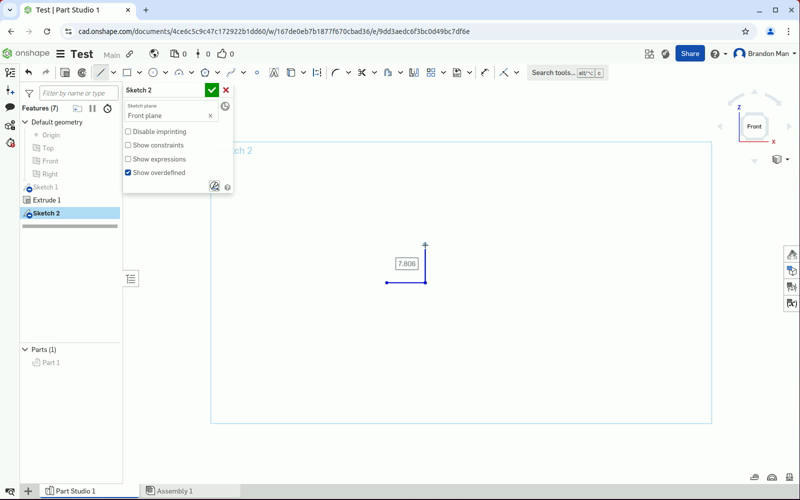
mouse_move(455, 244)
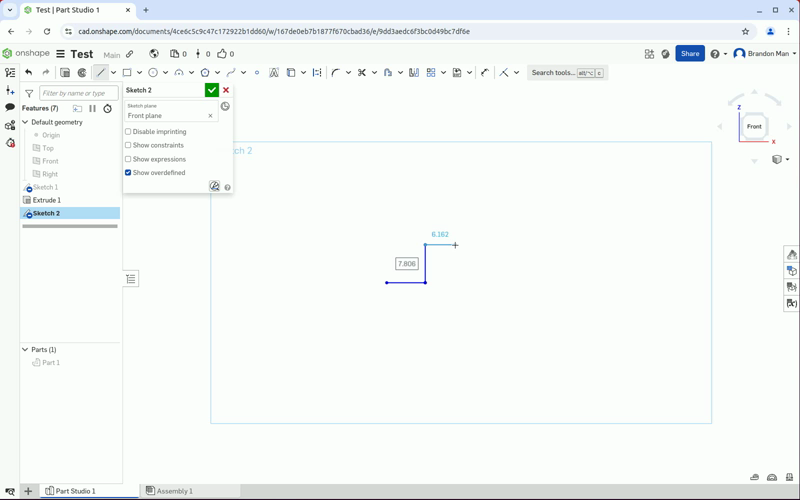
mouse_move(386, 244)
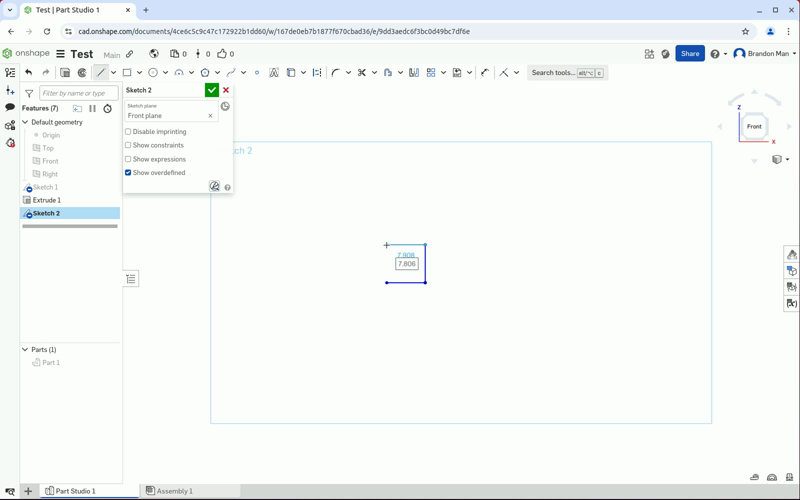
click(386, 244)
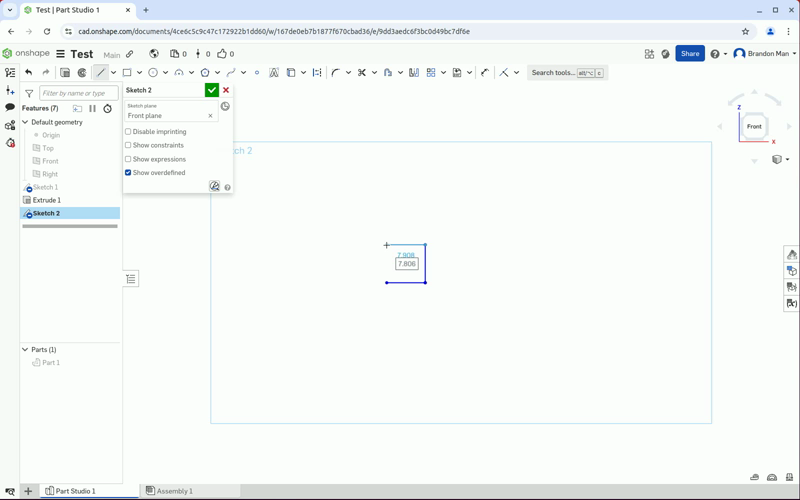
key_up(shift)
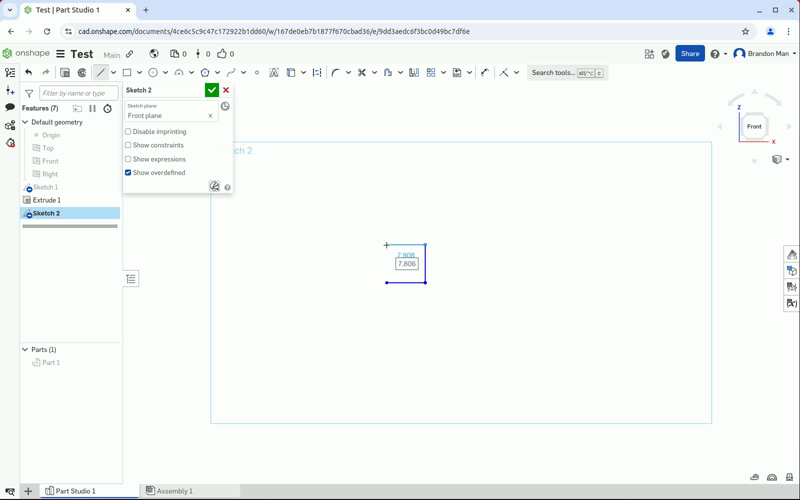
mouse_move(417, 244)
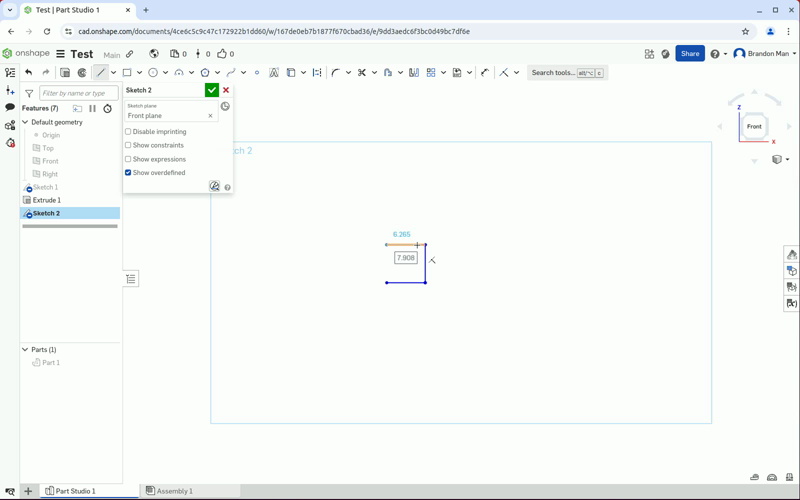
key_down(shift)
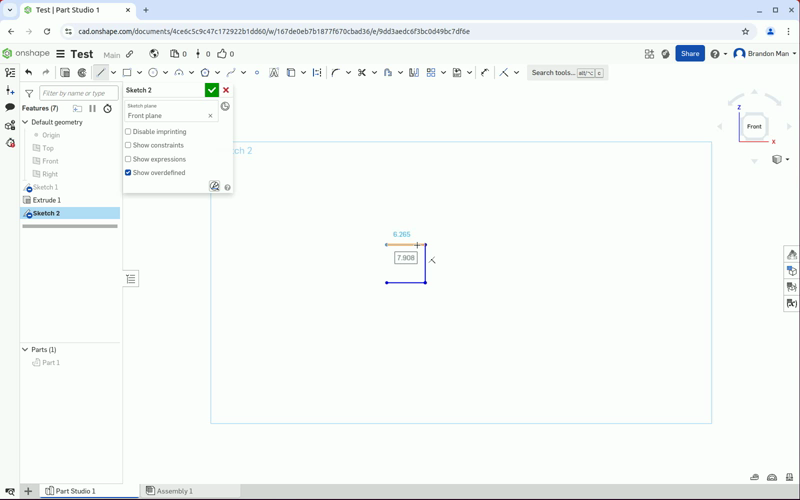
mouse_move(386, 282)
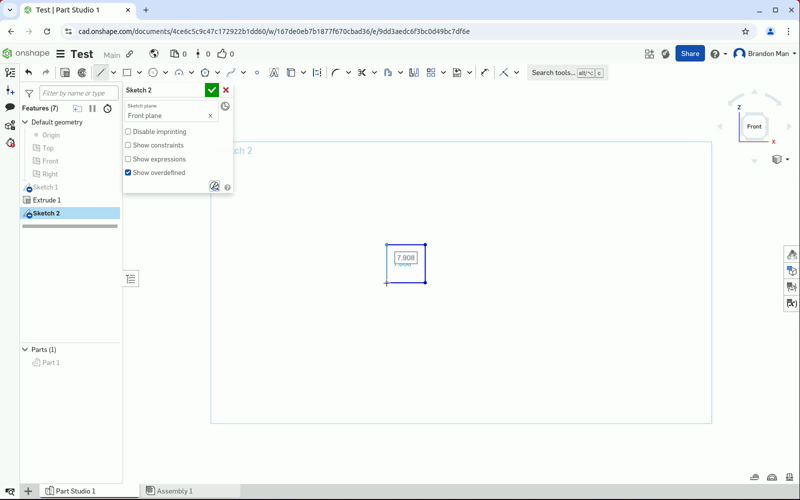
key_up(shift)
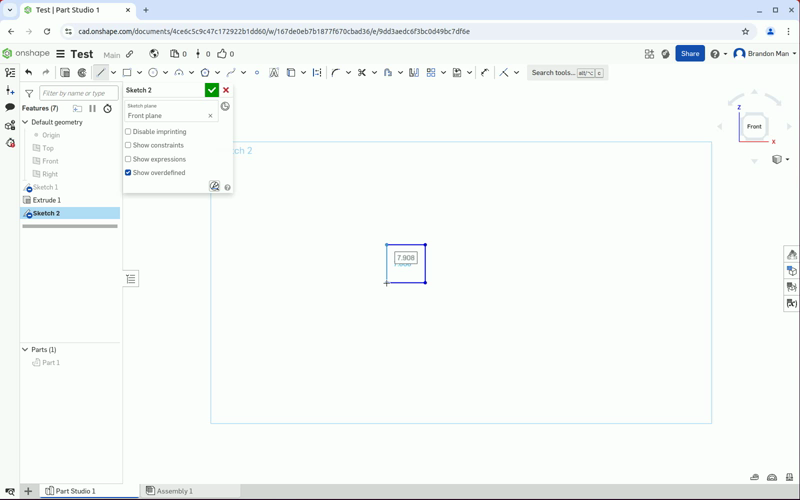
click(386, 282)
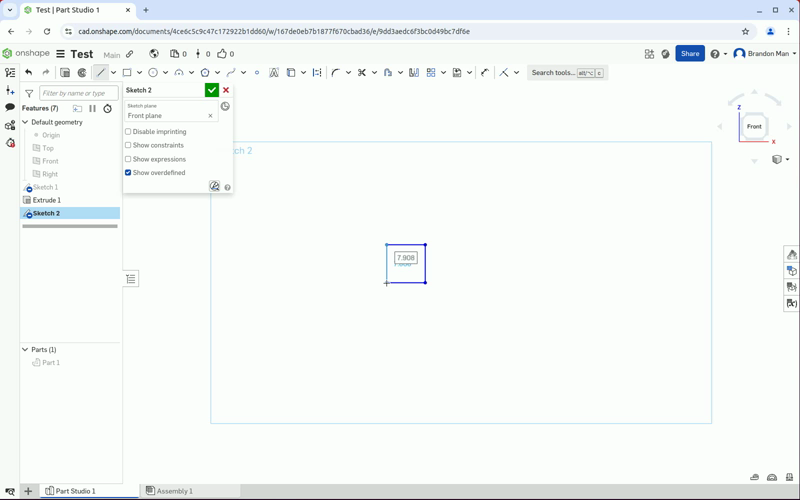
key(esc)
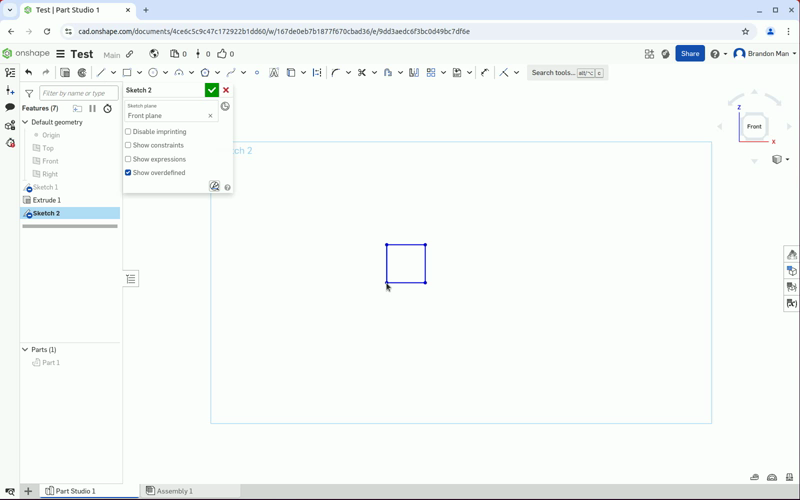
mouse_move(388, 278)
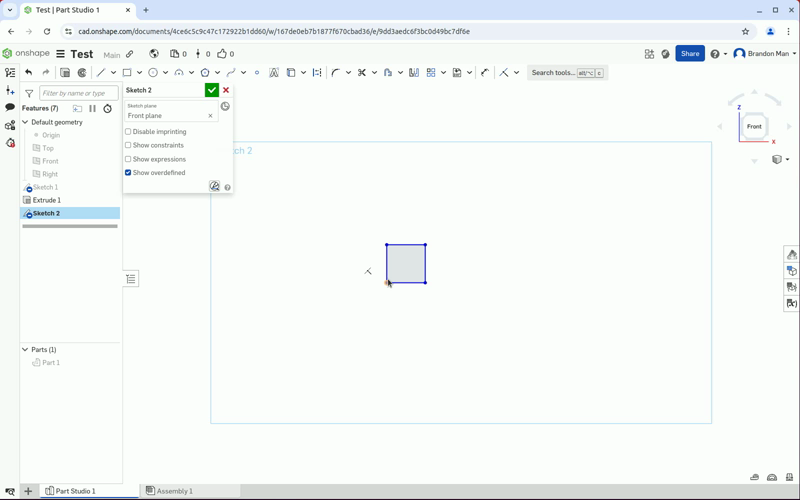
scroll(6)
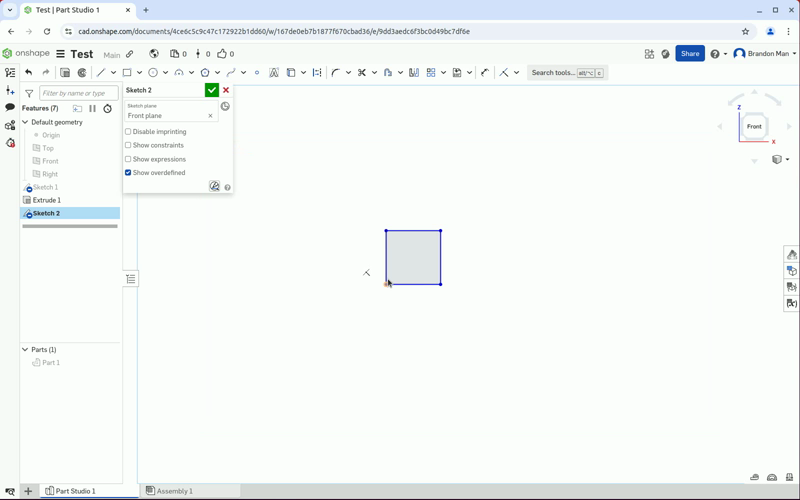
scroll(6)
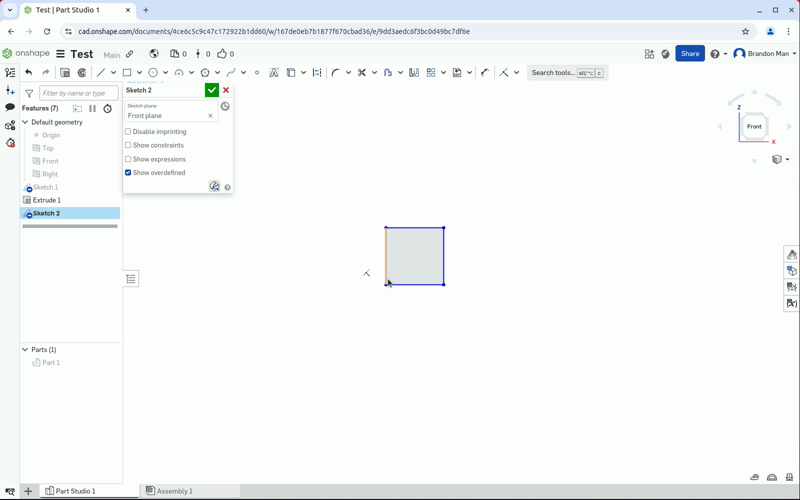
scroll(6)
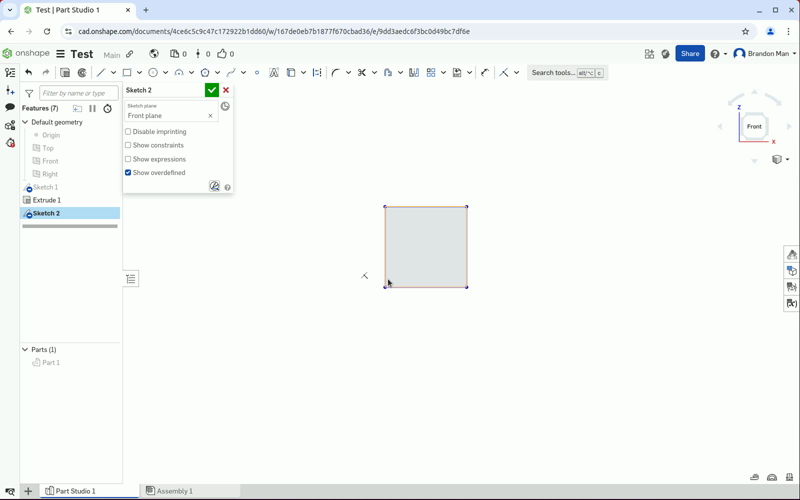
scroll(6)
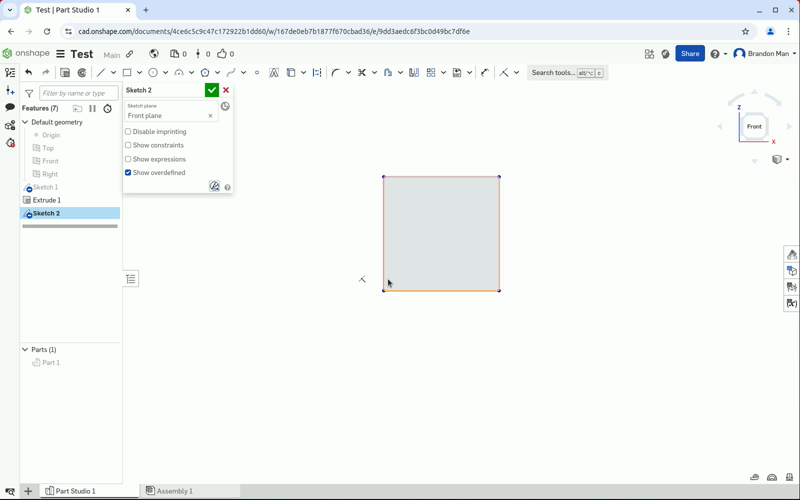
scroll(6)
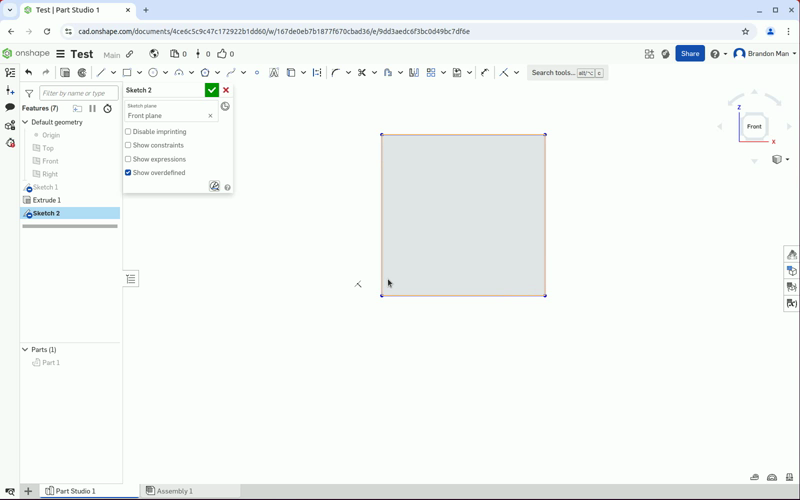
scroll(6)
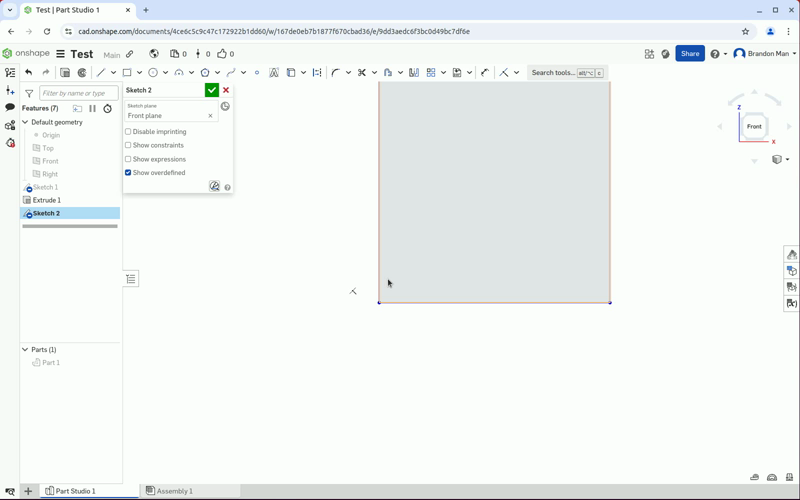
scroll(6)
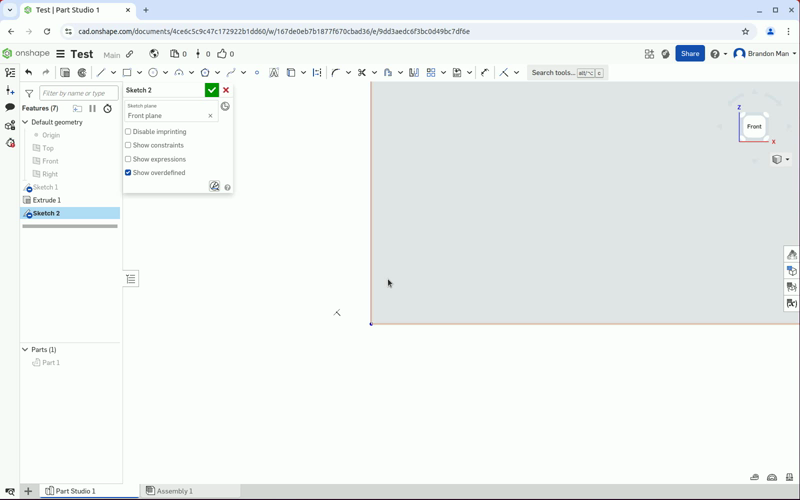
click(388, 278)
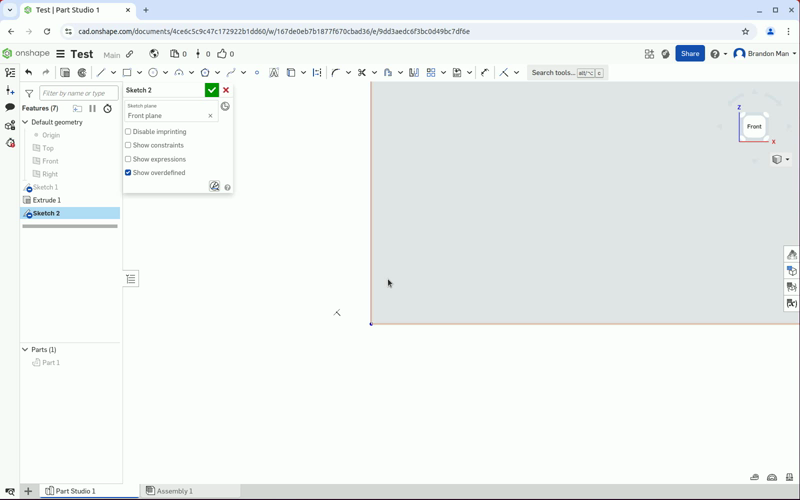
scroll(-6)
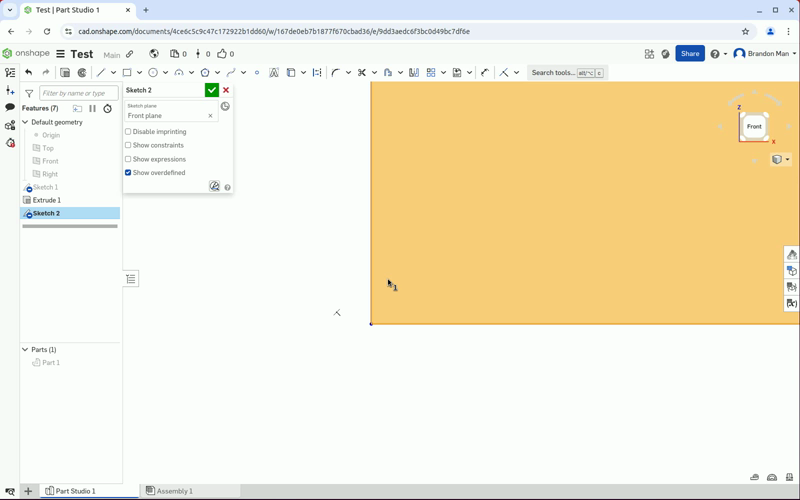
scroll(-6)
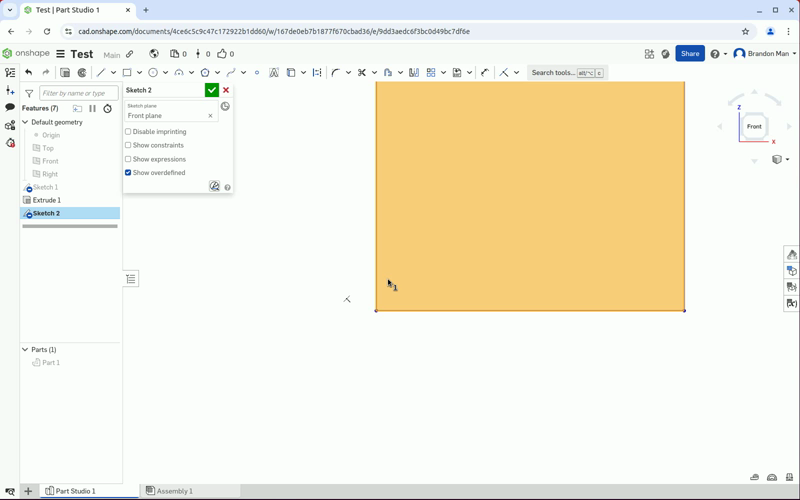
scroll(-6)
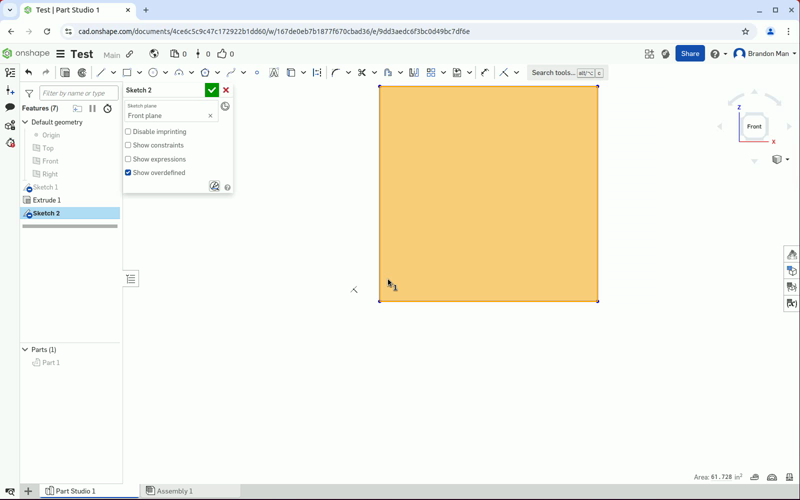
scroll(-6)
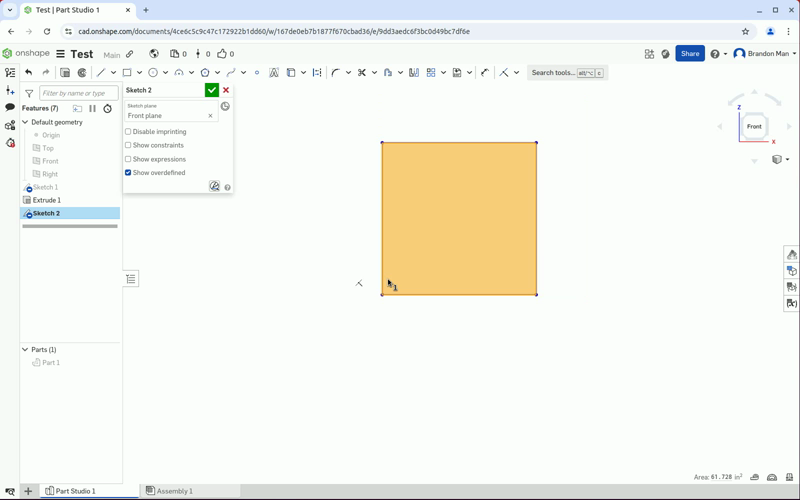
scroll(-6)
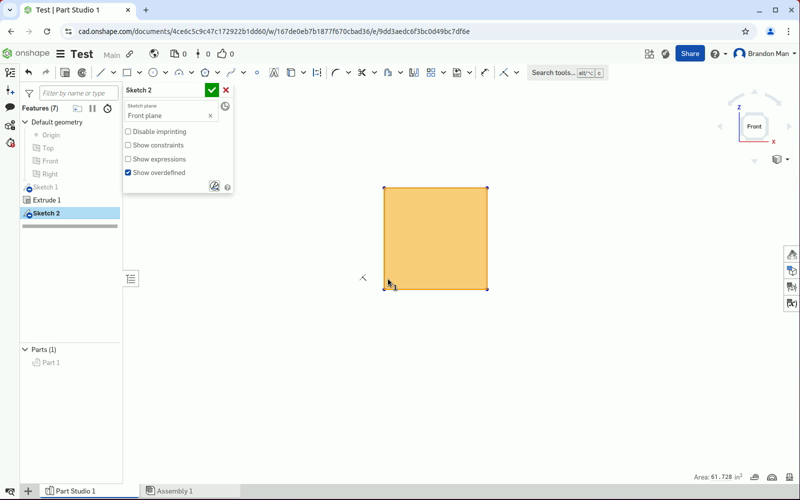
scroll(-6)
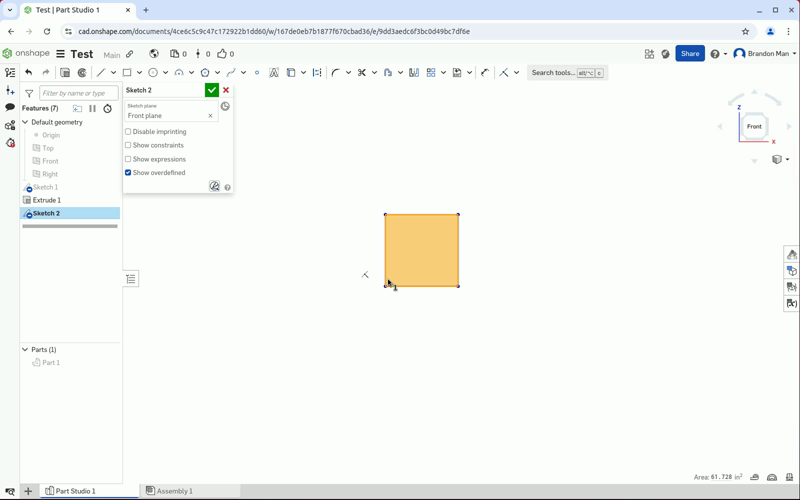
scroll(-6)
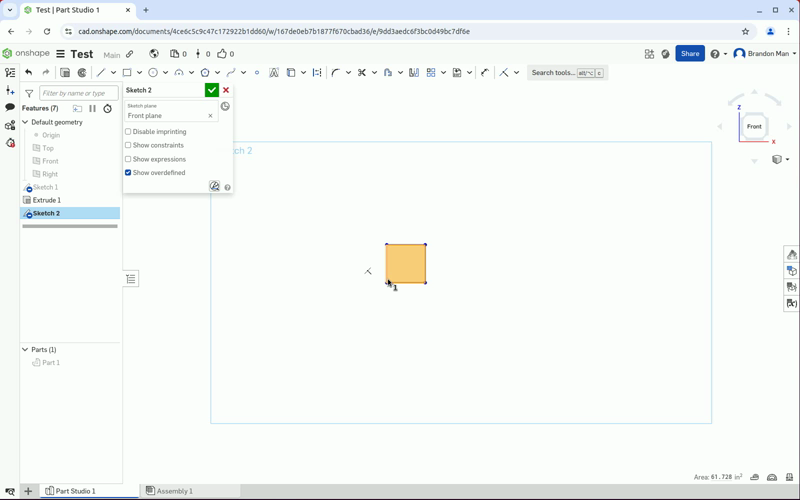
mouse_move(73, 352)
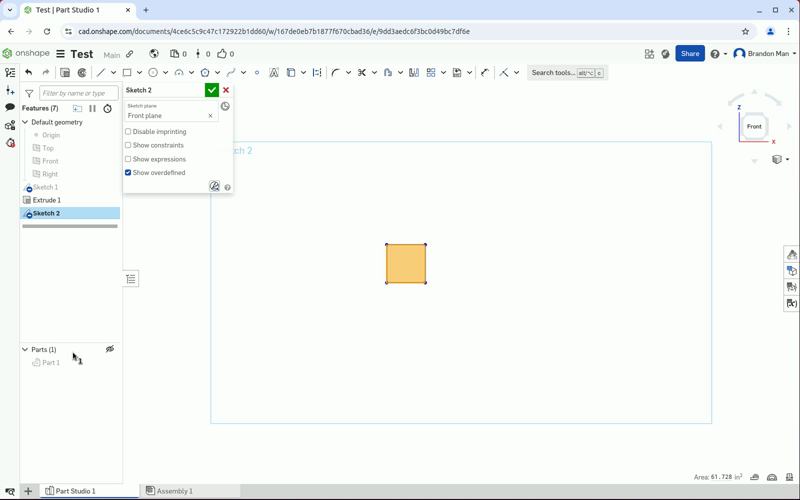
key(shift+y)
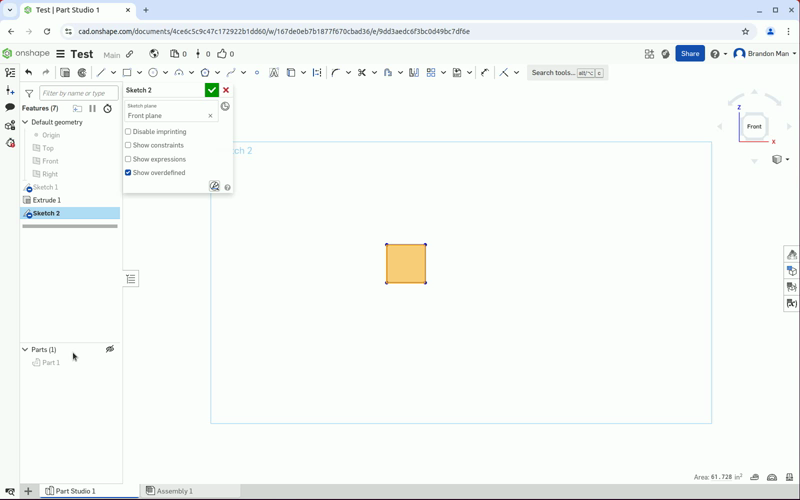
key(shift+e)
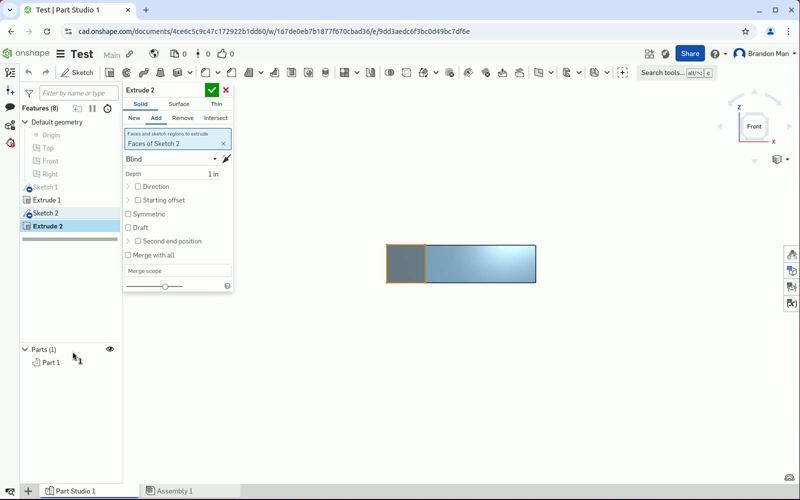
mouse_move(143, 106)
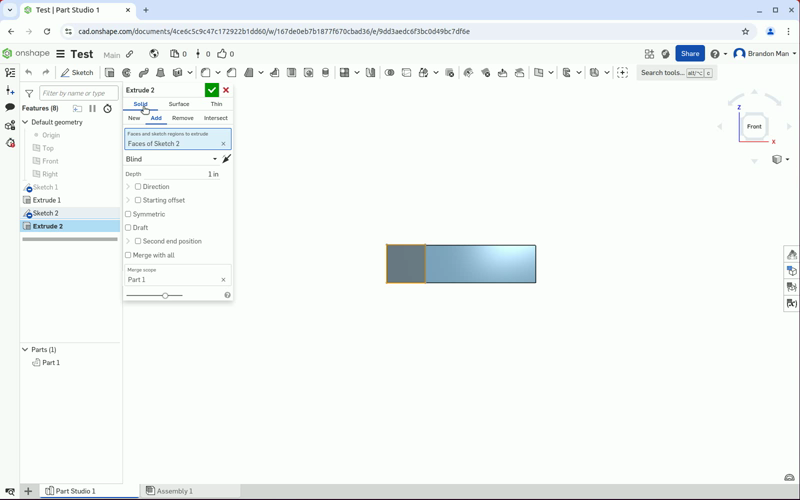
click(143, 106)
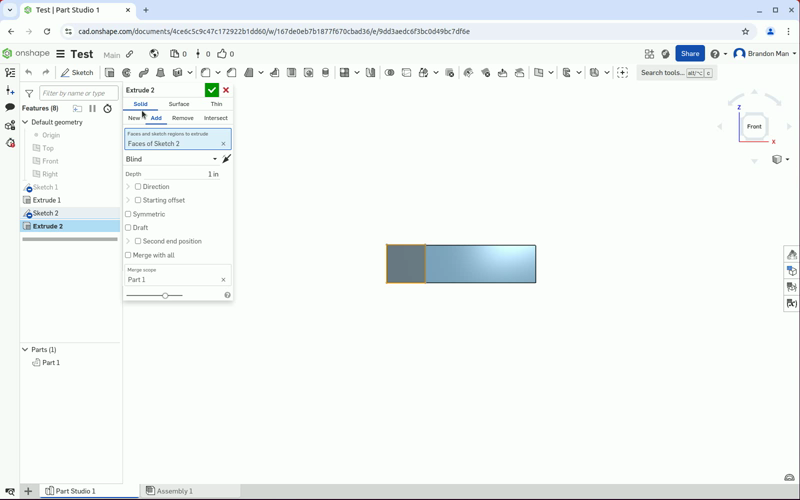
mouse_move(137, 120)
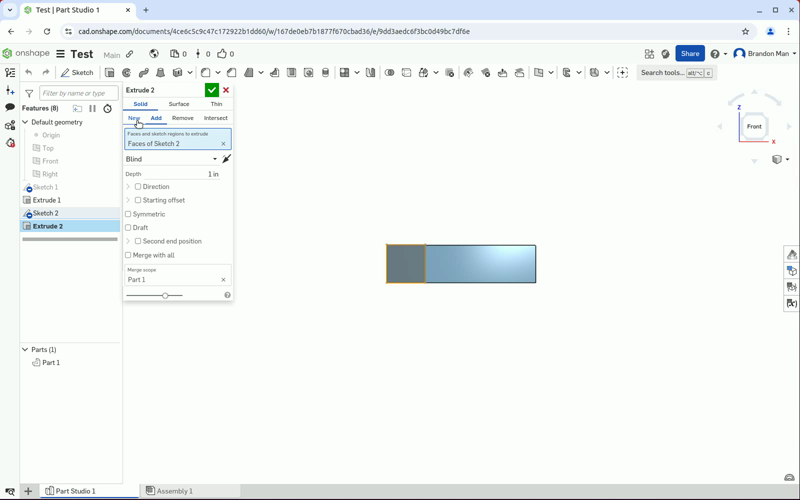
click(137, 120)
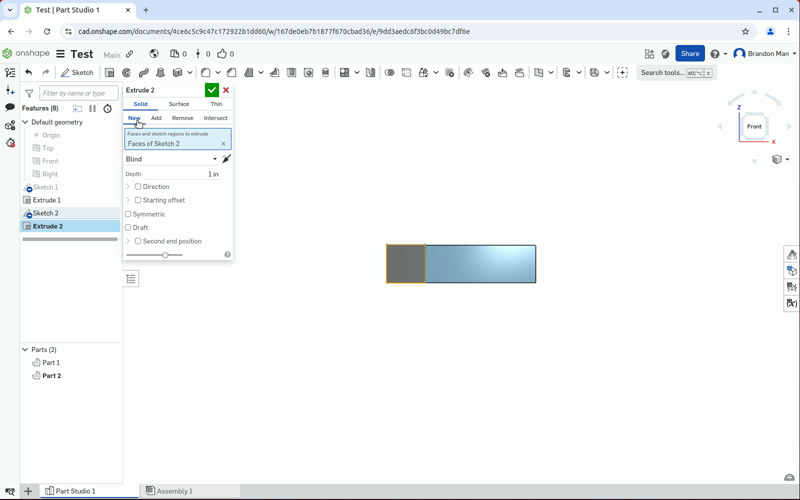
key(tab, 4)
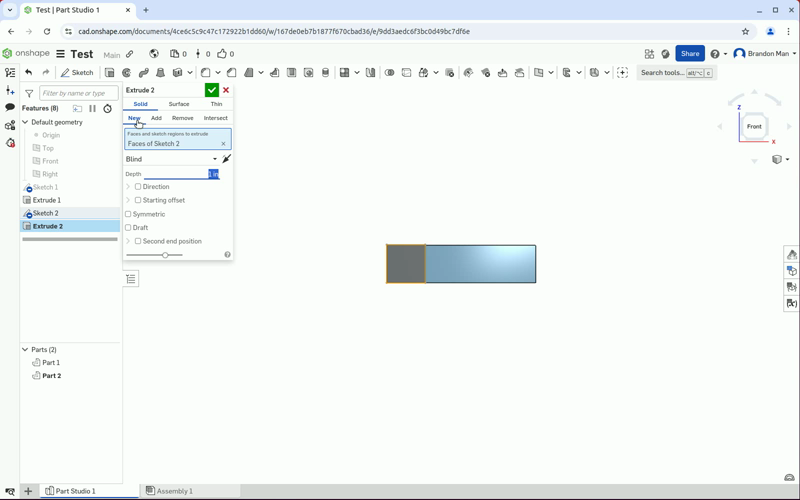
text(6.018)
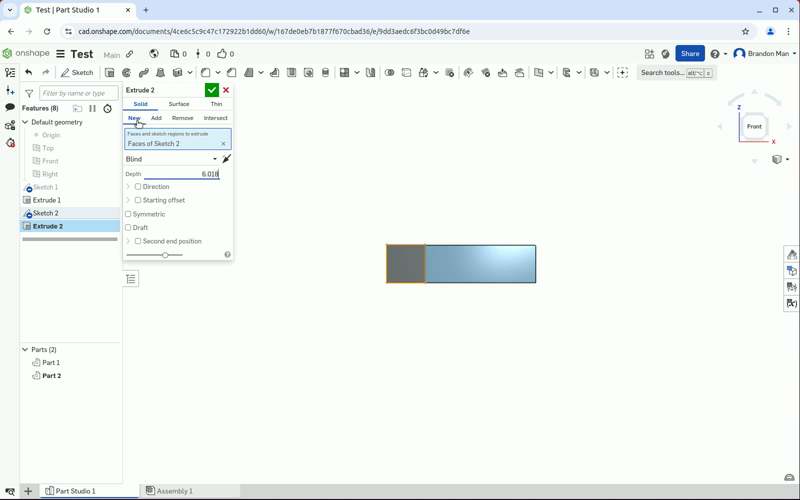
key(enter)
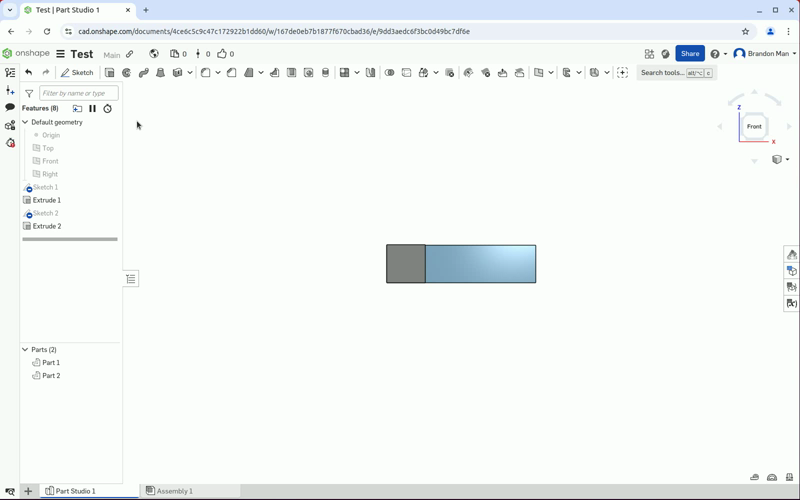
key(shift+h)
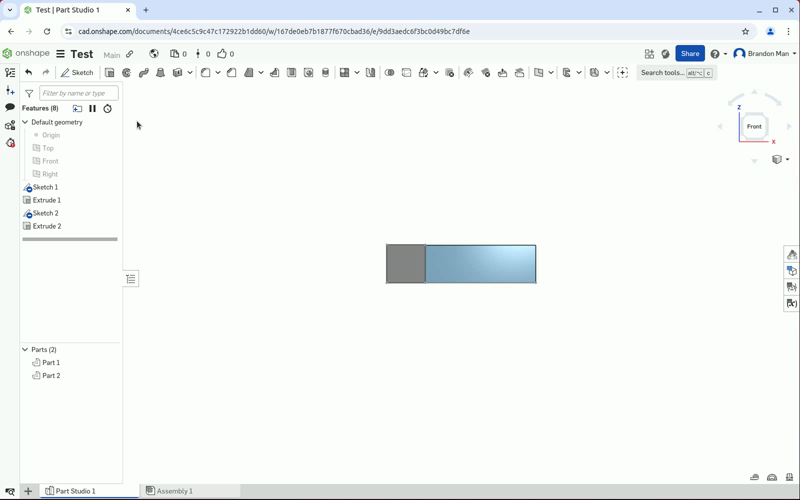
key(shift+h)
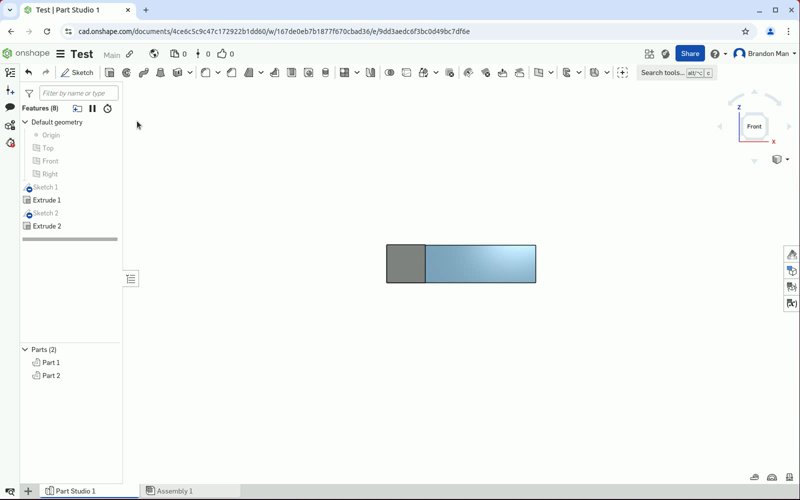
mouse_move(73, 189)
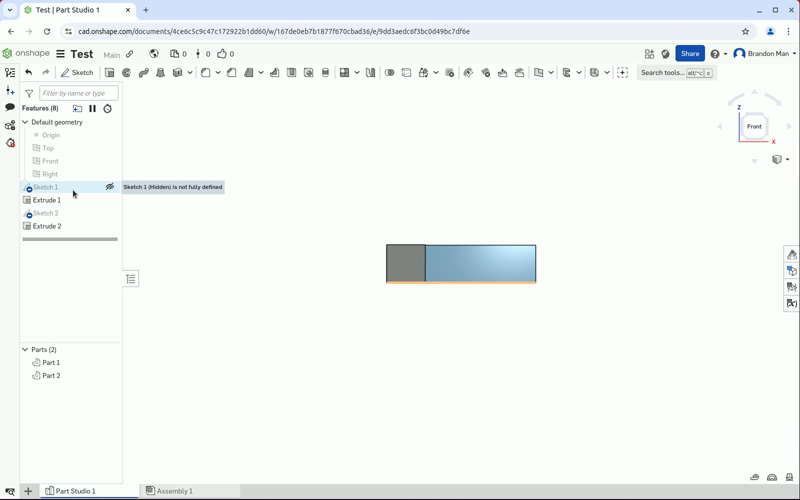
click(73, 189)
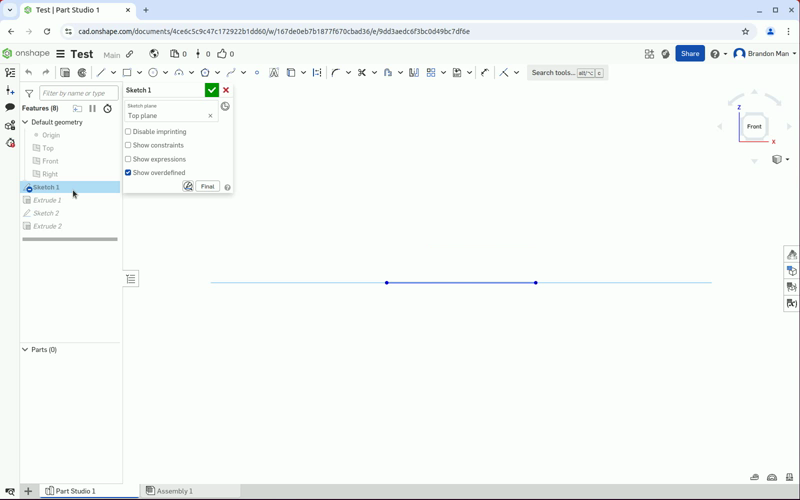
mouse_move(229, 92)
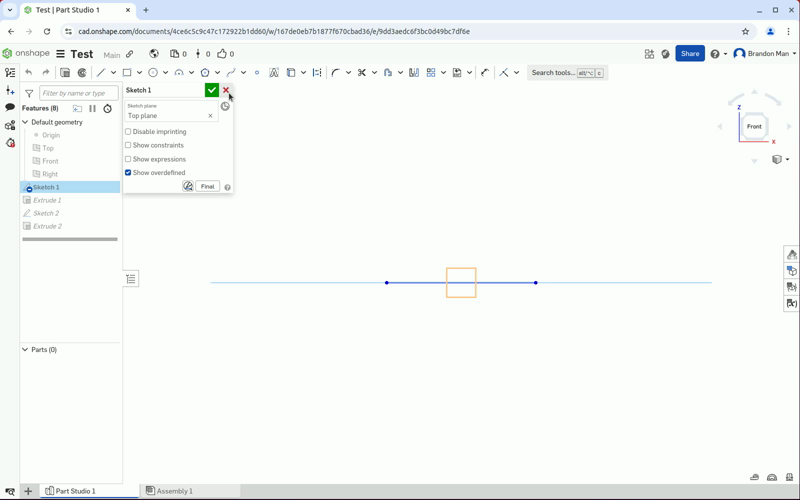
click(229, 92)
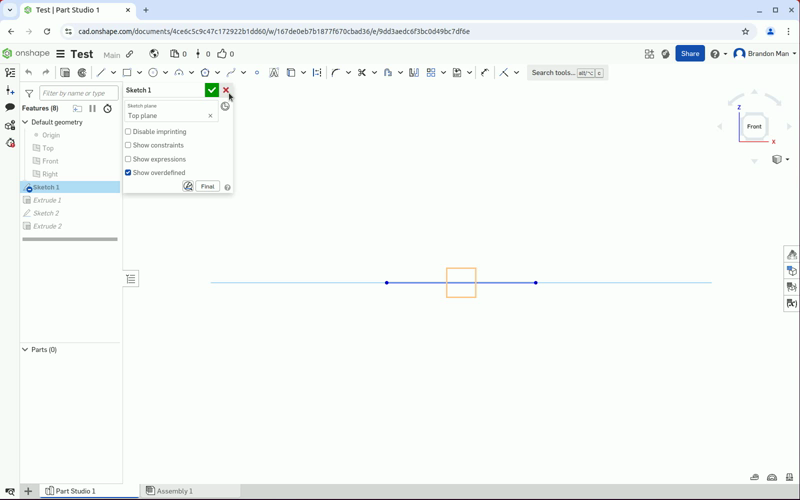
key(shift+s)
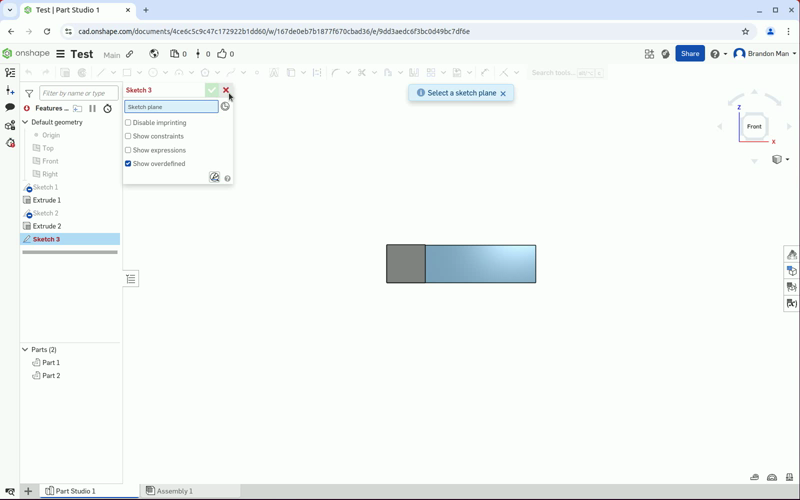
mouse_move(73, 163)
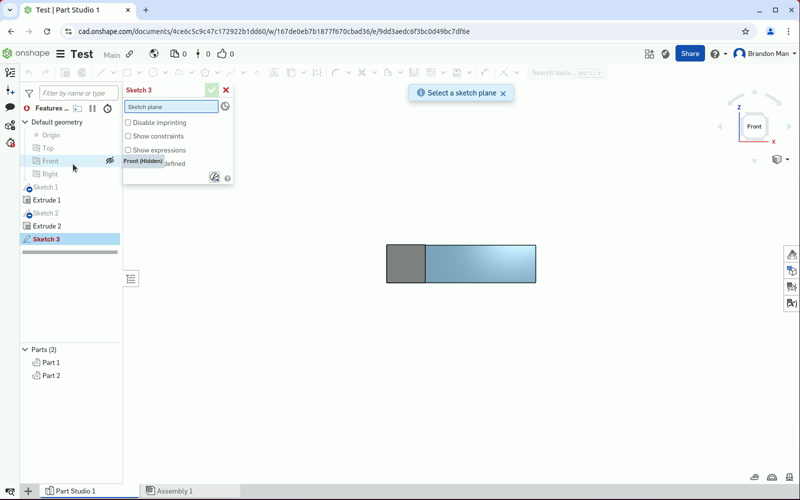
click(73, 163)
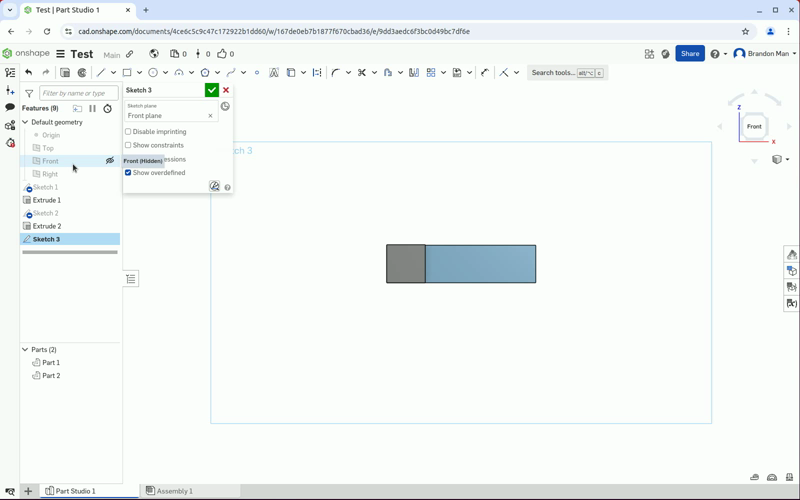
mouse_move(73, 352)
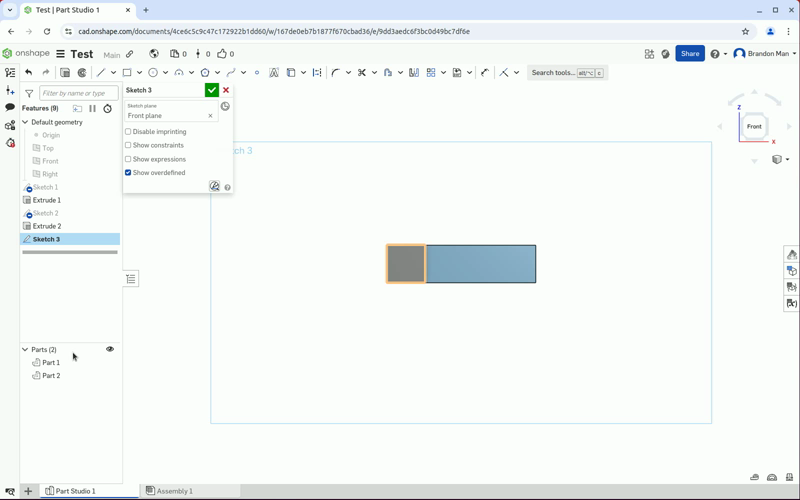
key(y)
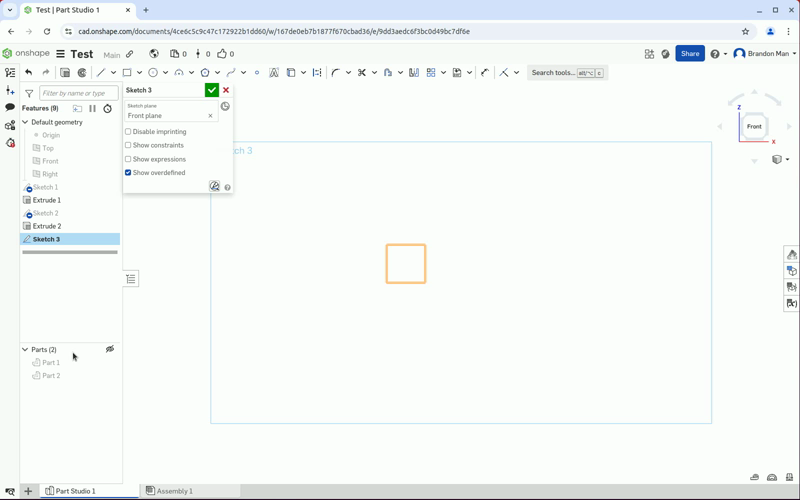
key(l)
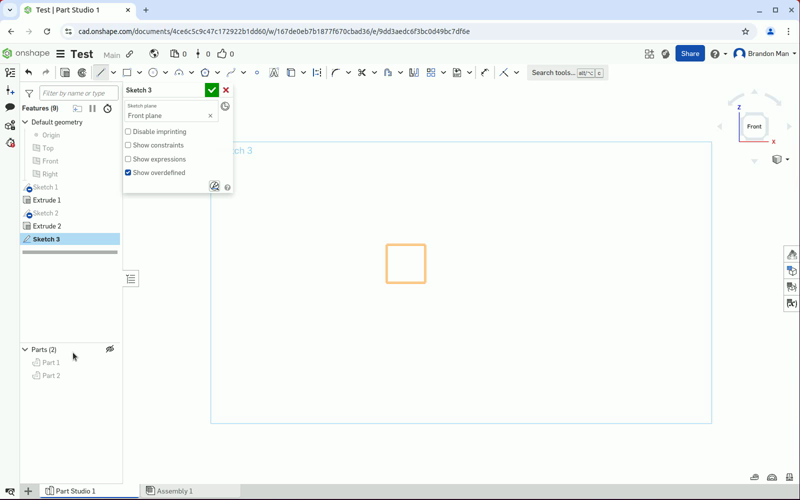
key_down(shift)
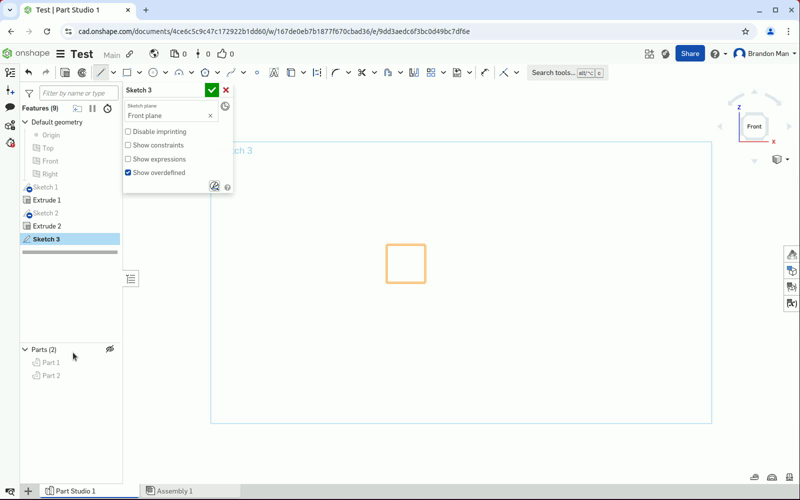
mouse_move(498, 282)
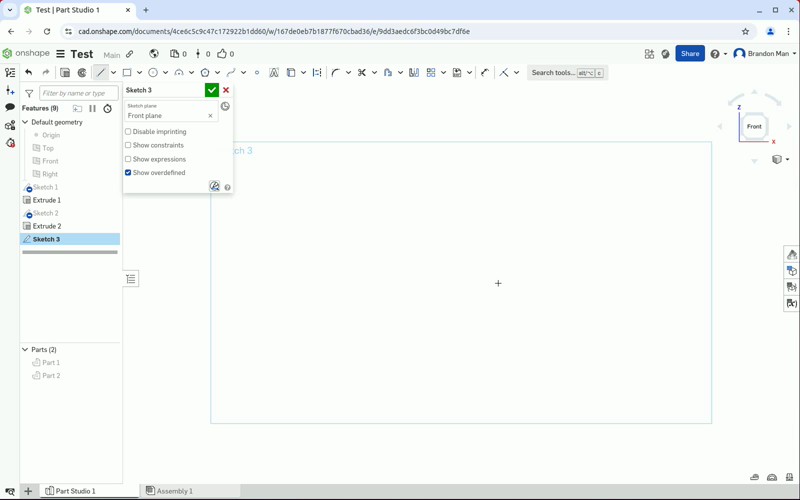
click(498, 282)
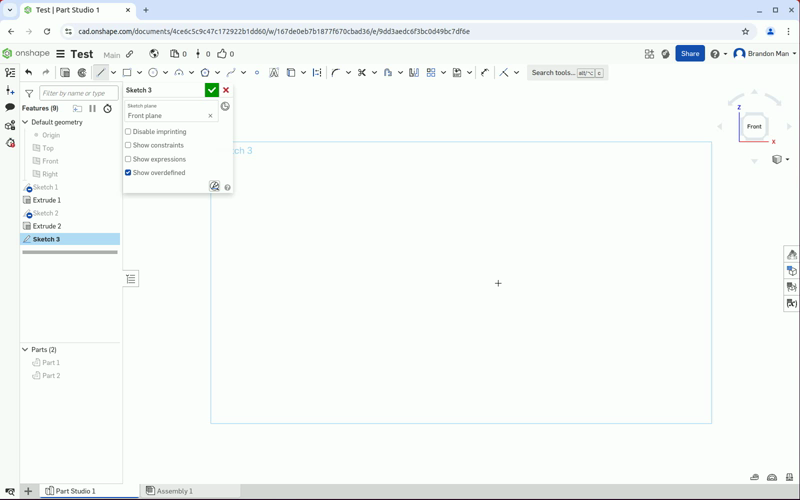
key_up(shift)
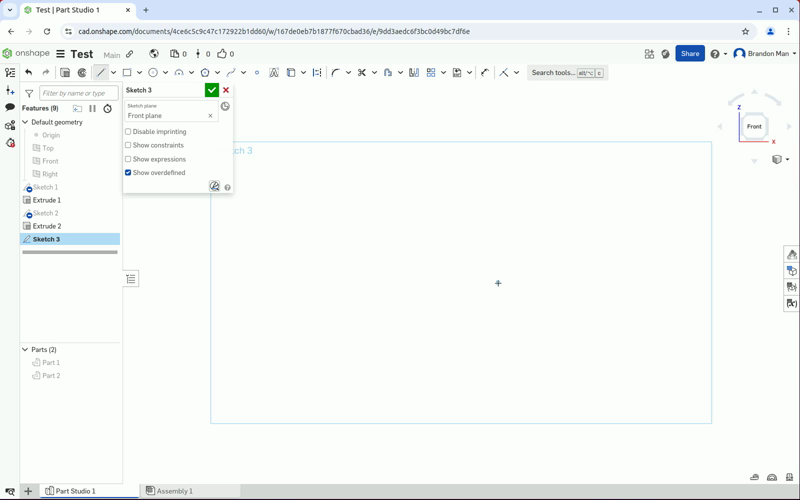
key_down(shift)
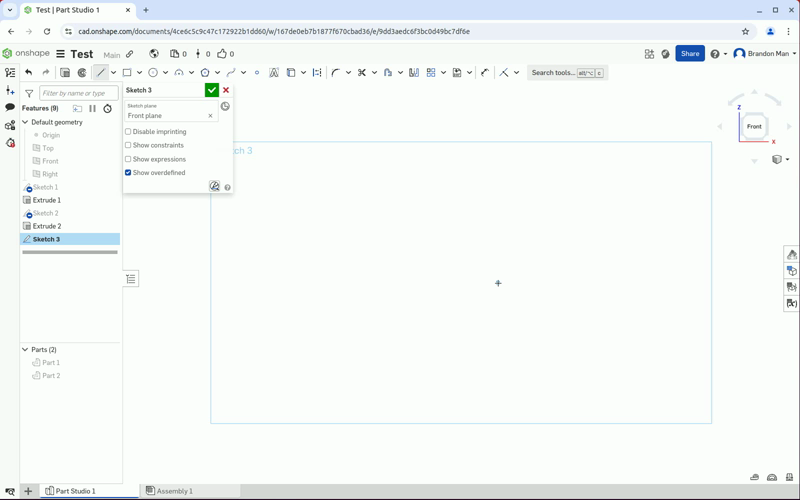
mouse_move(528, 282)
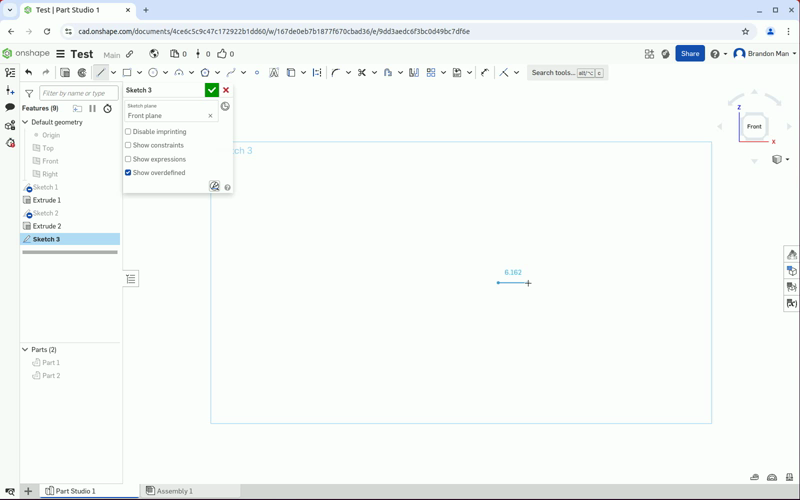
mouse_move(536, 282)
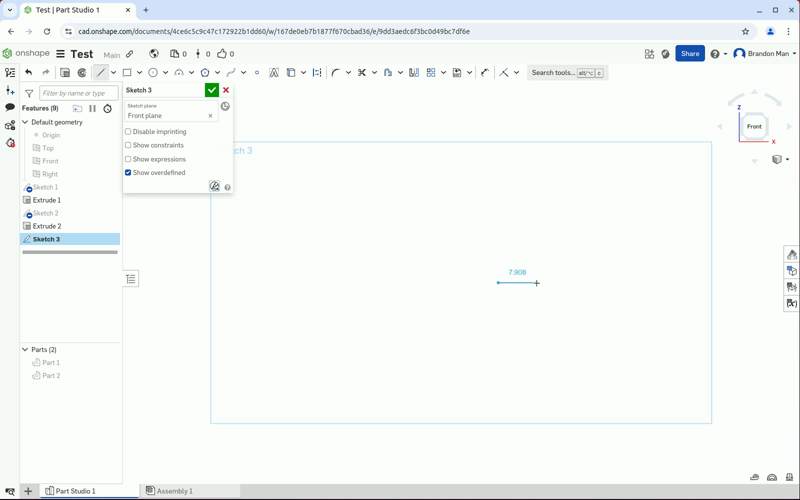
click(536, 282)
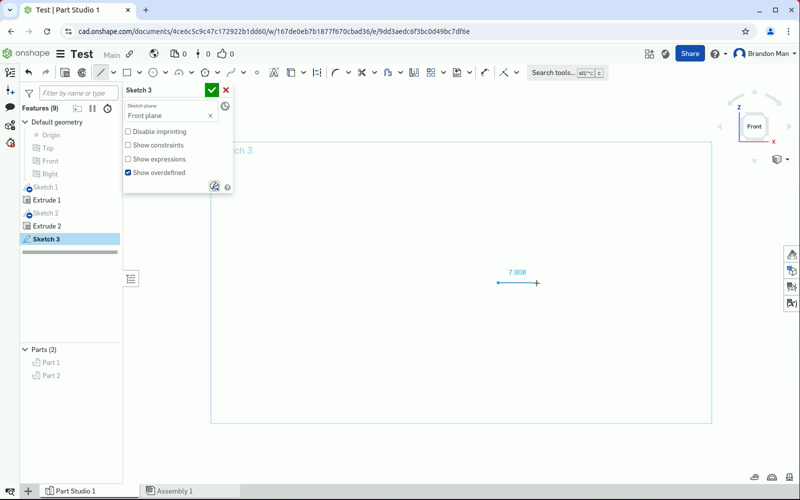
key_up(shift)
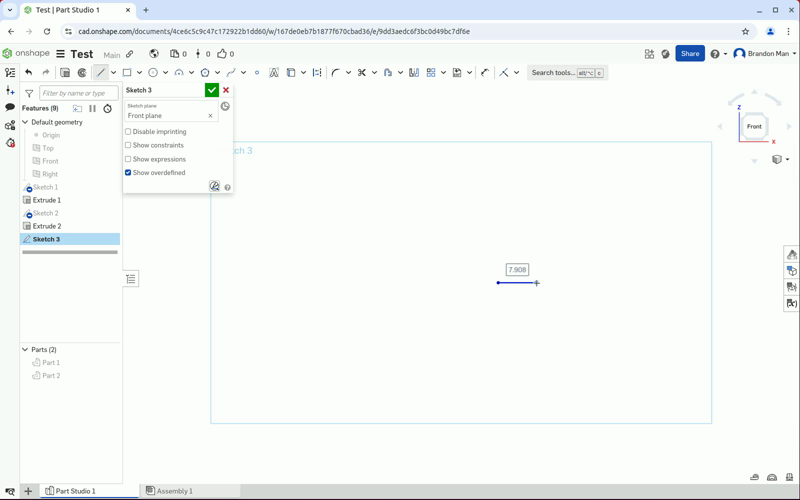
key_down(shift)
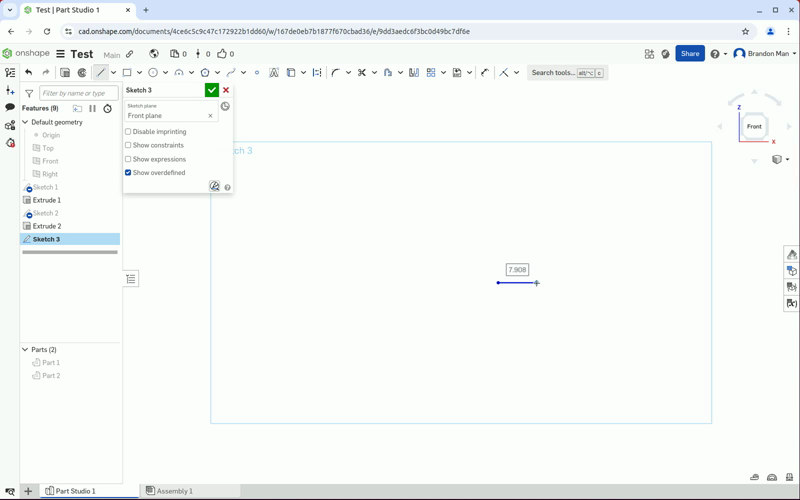
mouse_move(566, 282)
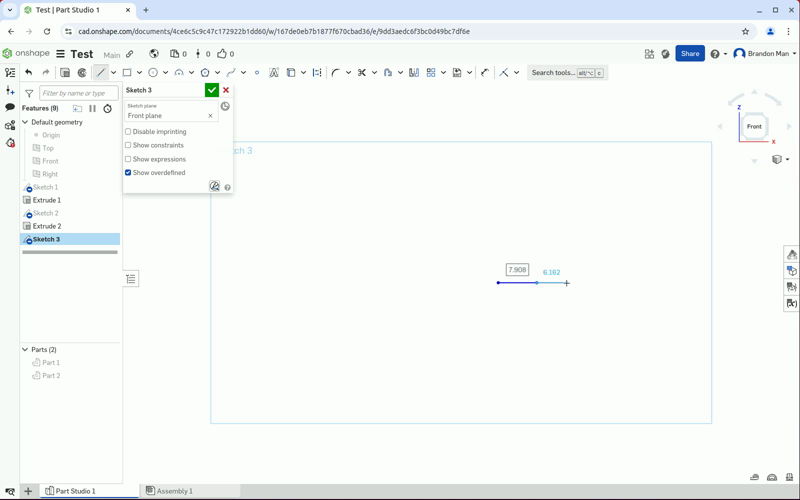
mouse_move(536, 244)
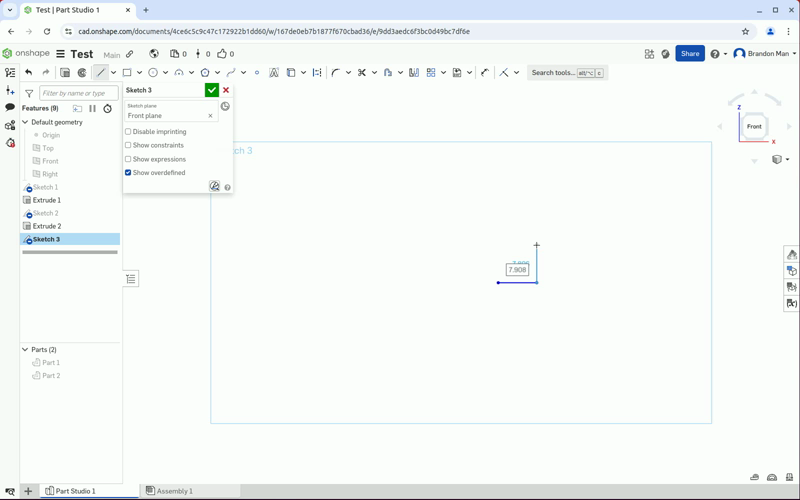
click(536, 244)
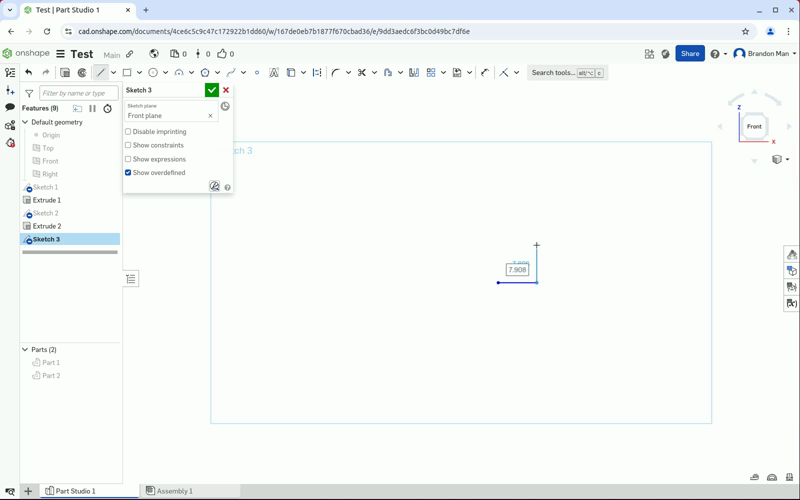
key_up(shift)
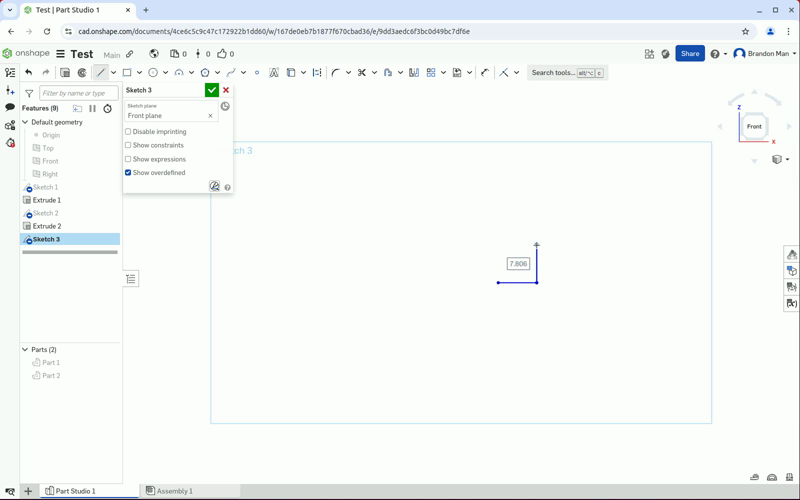
key_down(shift)
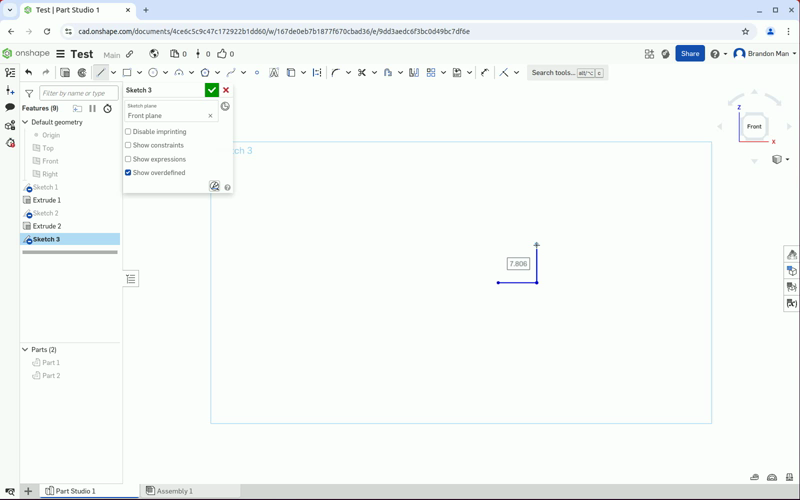
mouse_move(566, 244)
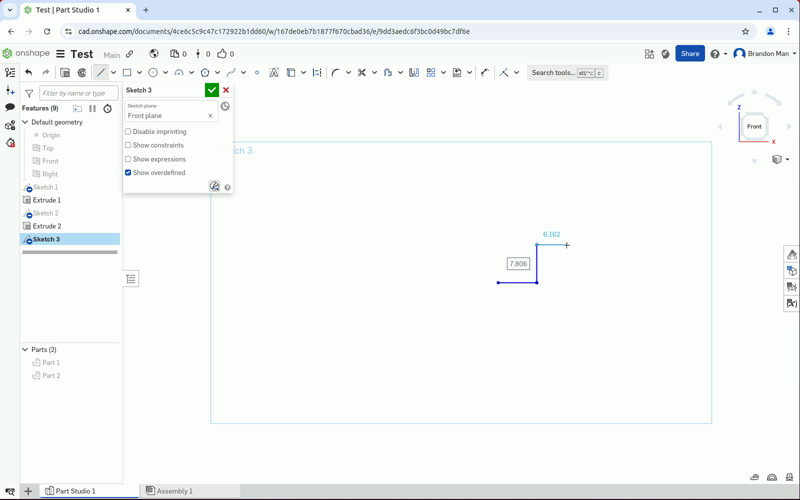
mouse_move(498, 244)
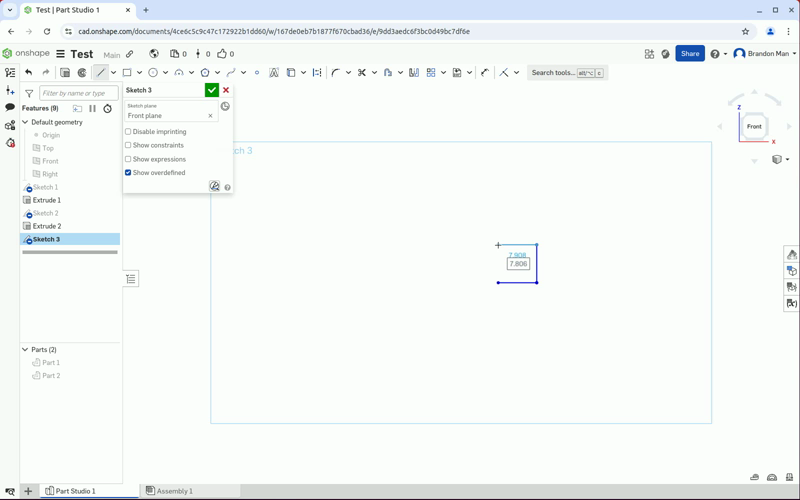
click(498, 244)
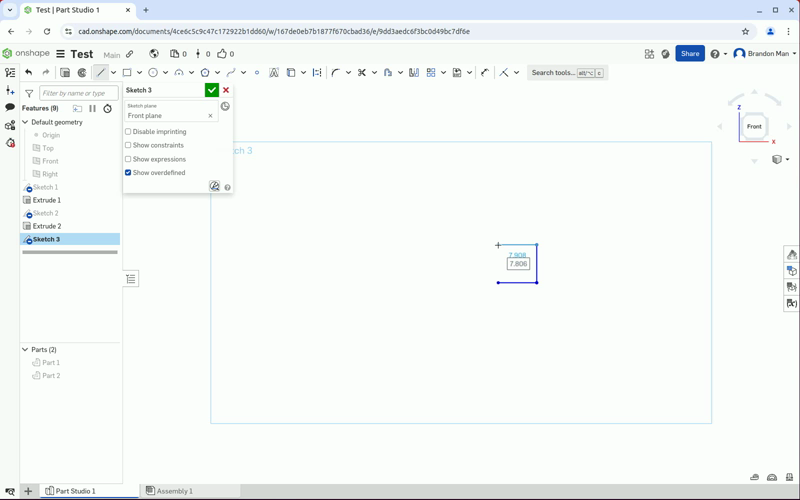
key_up(shift)
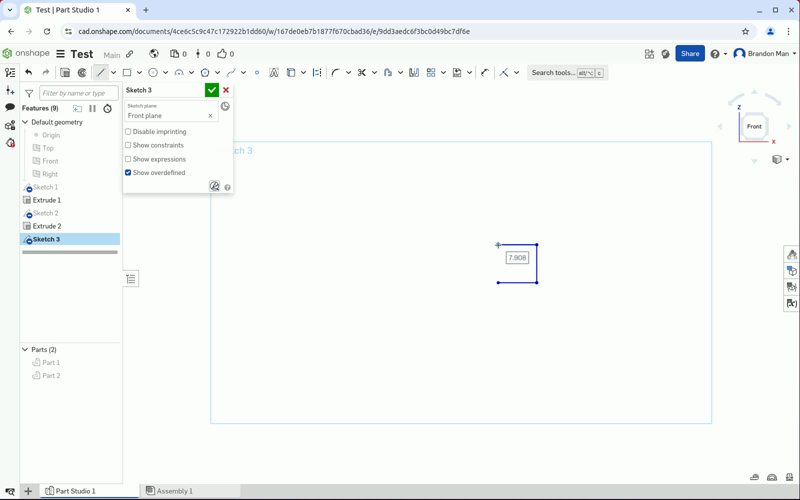
mouse_move(528, 244)
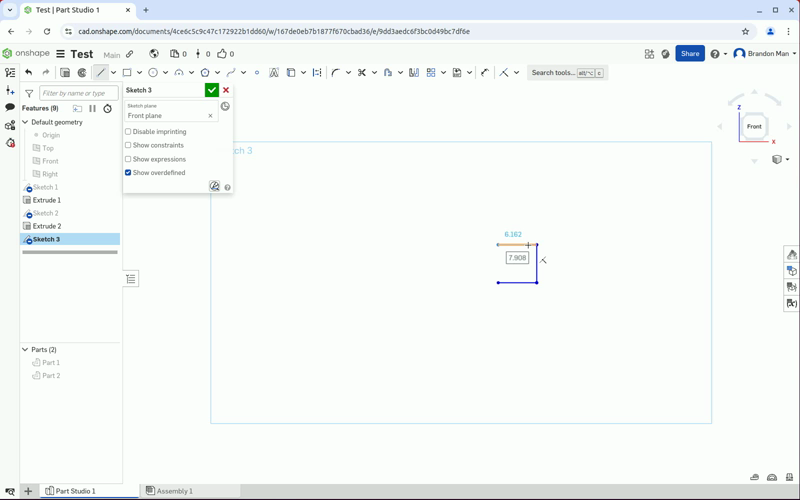
key_down(shift)
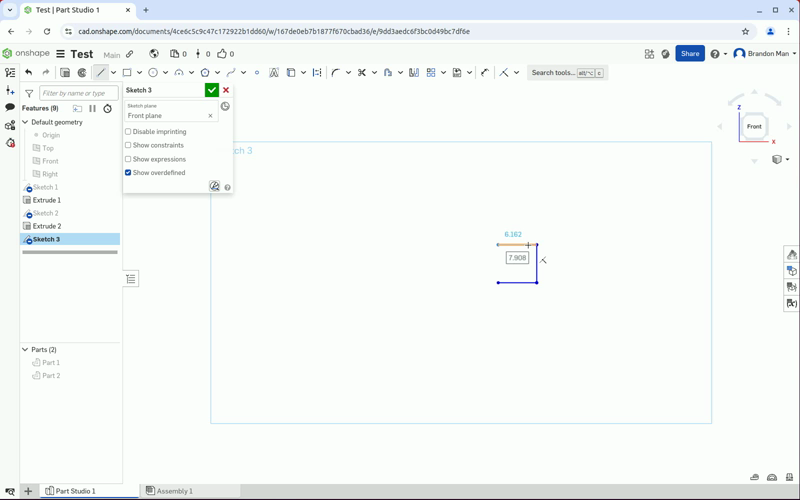
mouse_move(498, 282)
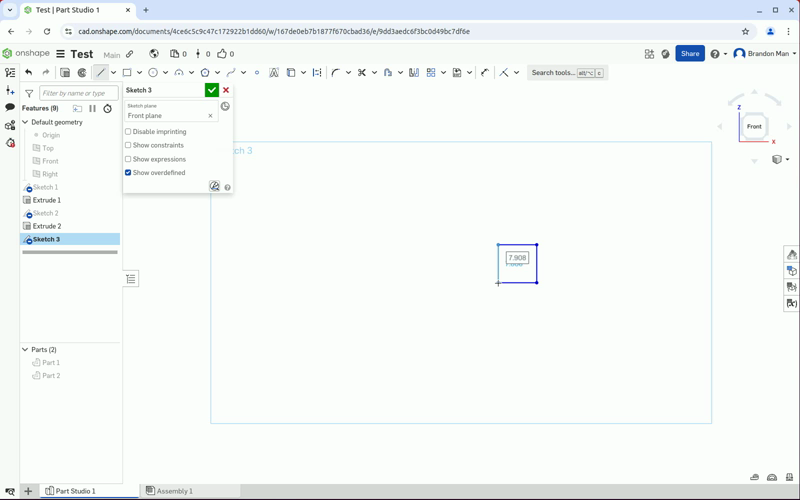
key_up(shift)
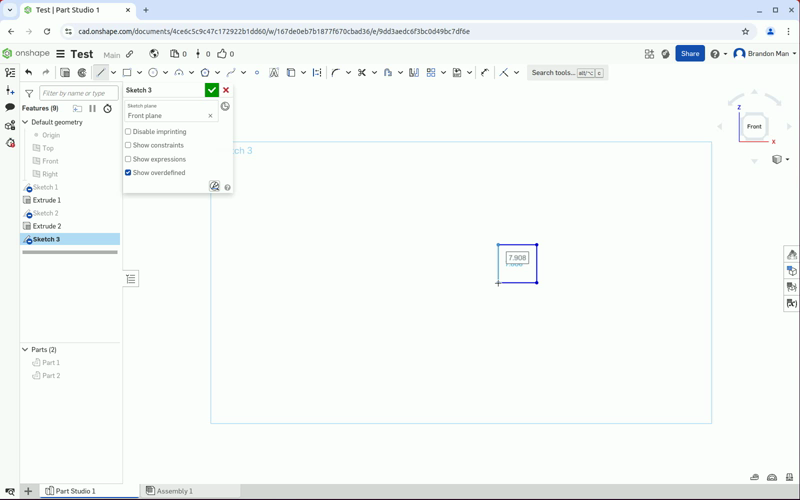
click(498, 282)
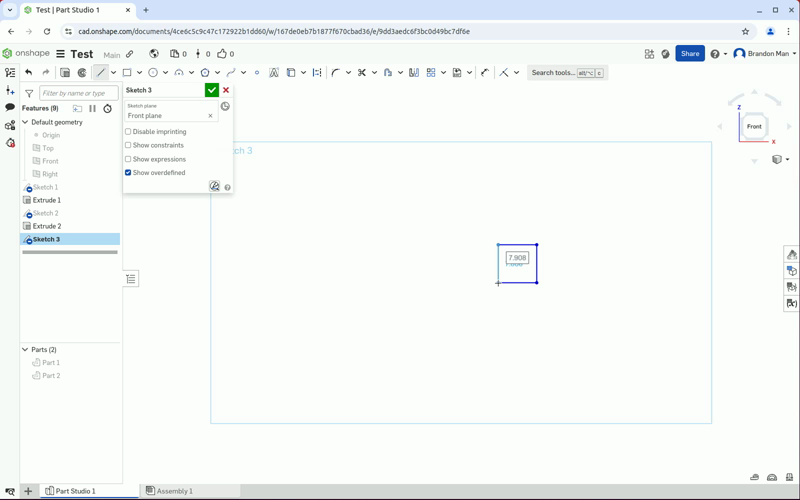
key(esc)
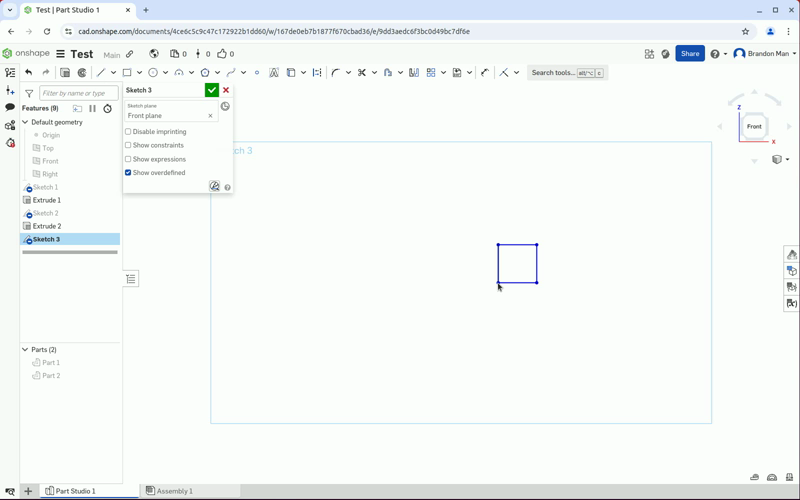
mouse_move(526, 275)
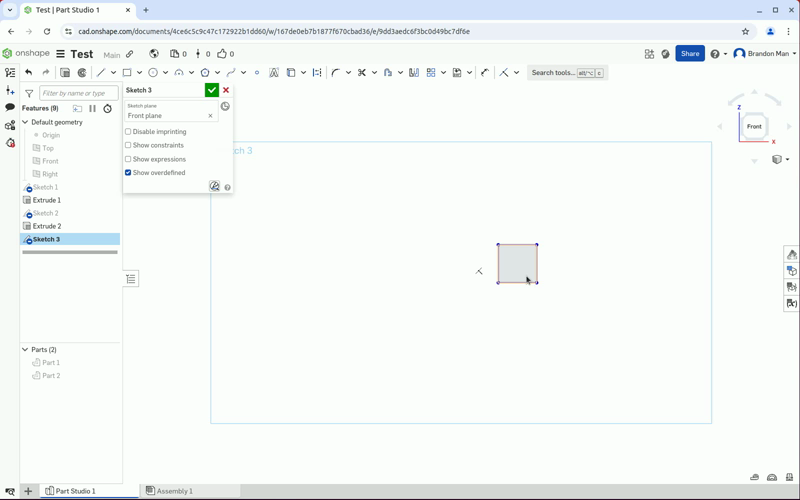
scroll(6)
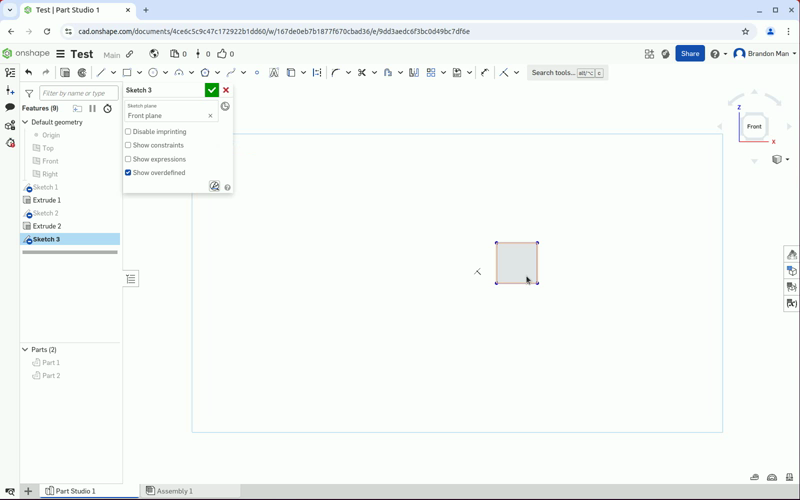
scroll(6)
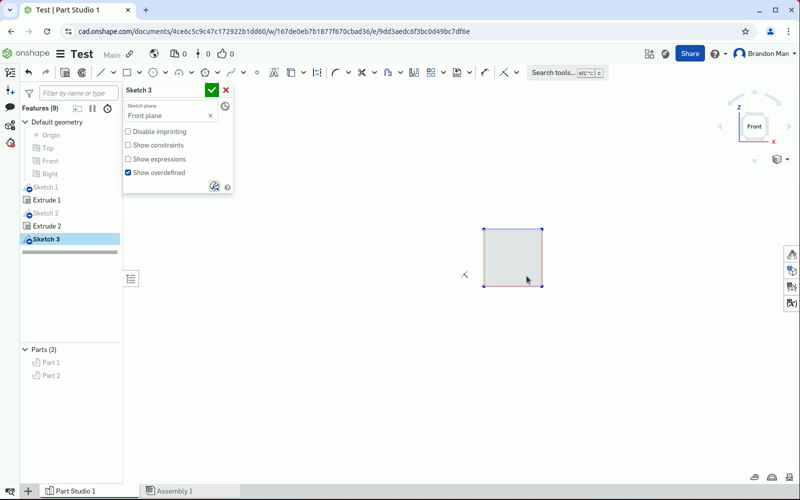
scroll(6)
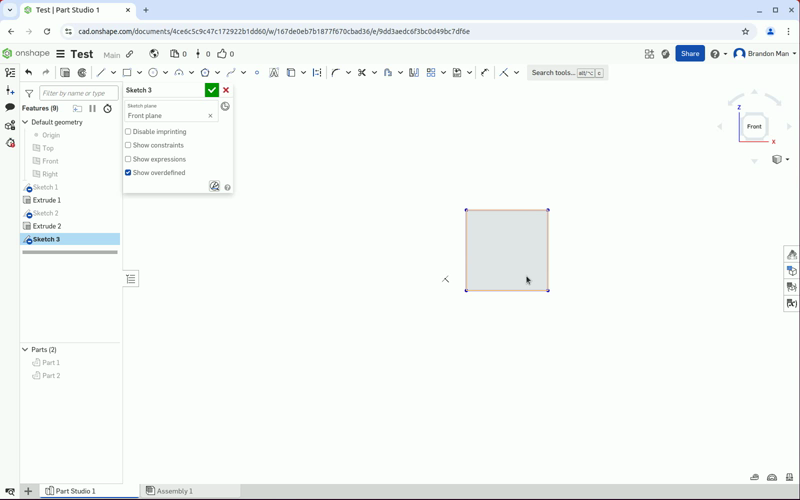
scroll(6)
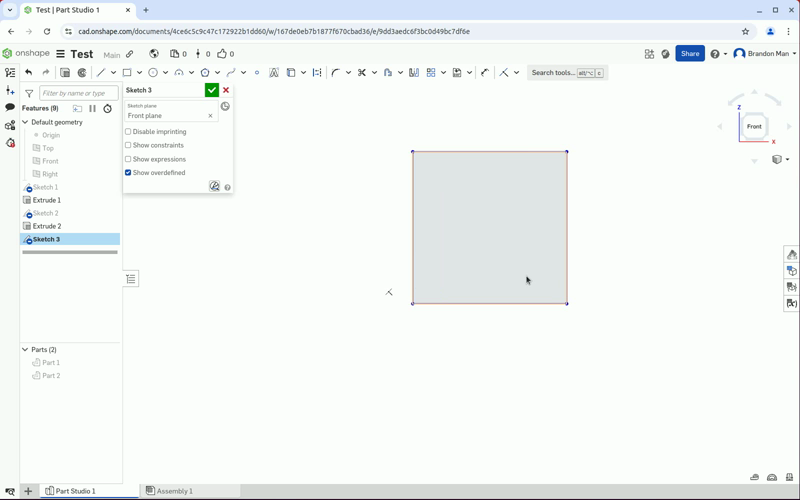
scroll(6)
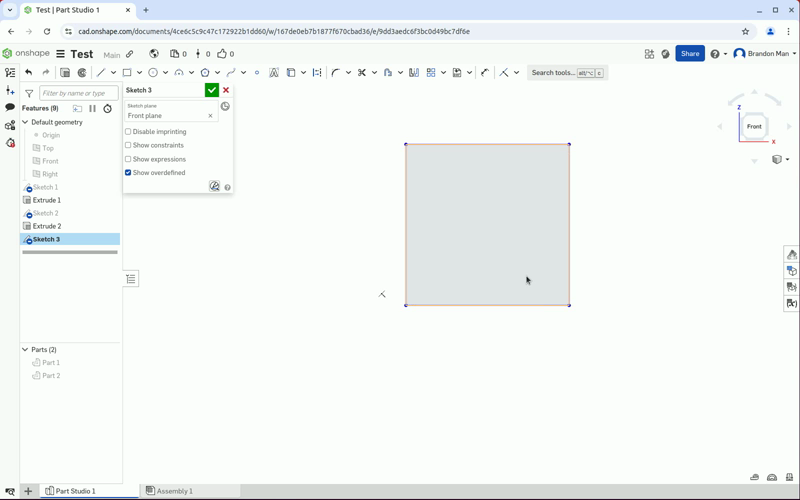
scroll(6)
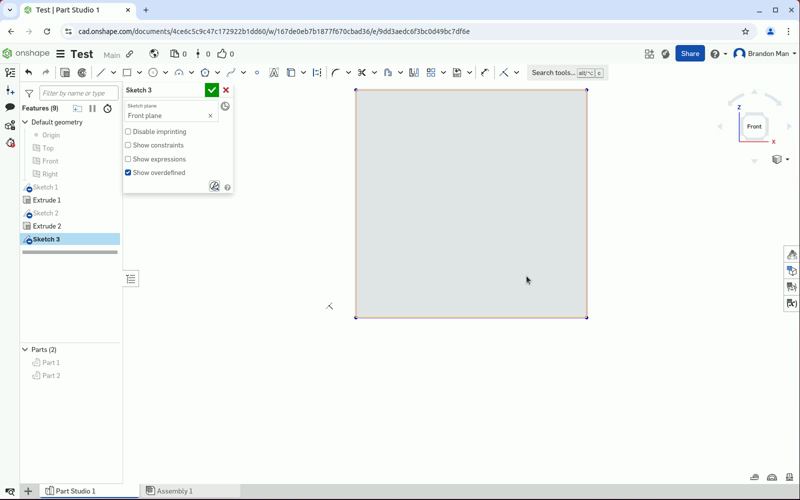
scroll(6)
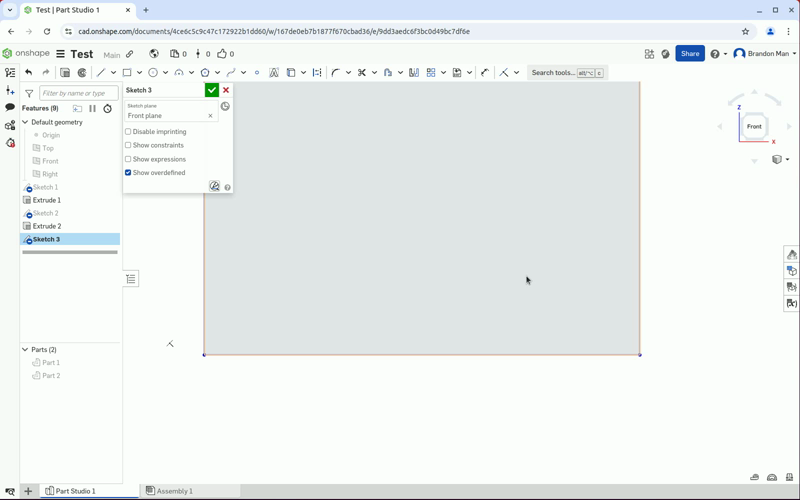
click(526, 275)
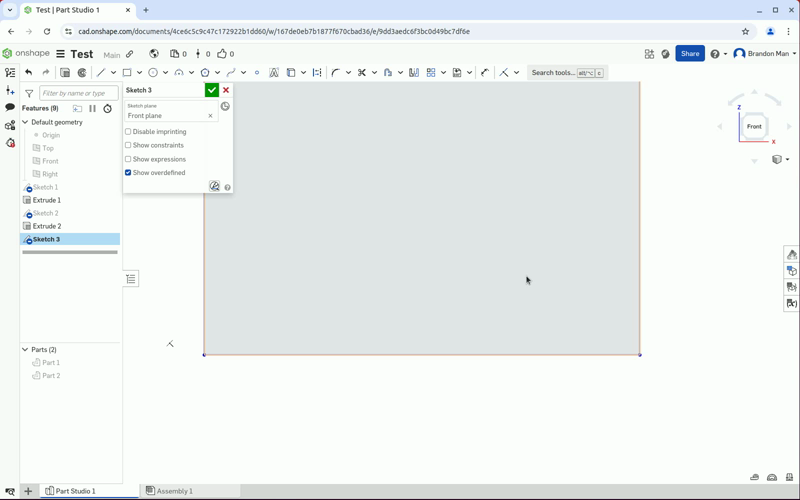
scroll(-6)
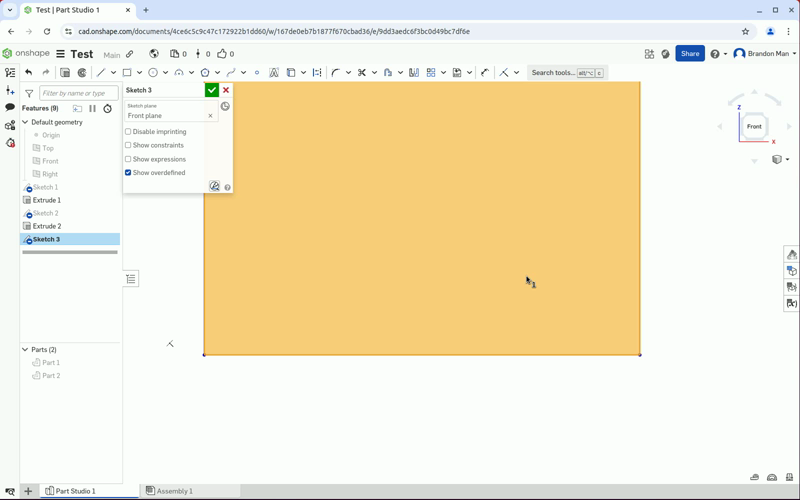
scroll(-6)
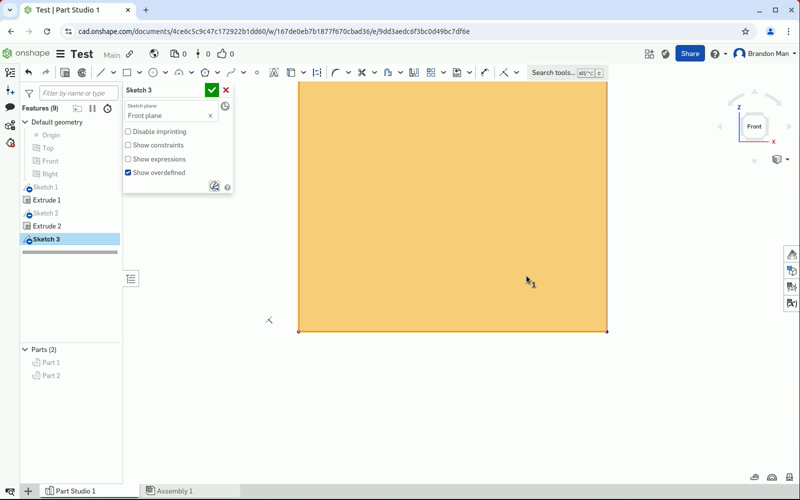
scroll(-6)
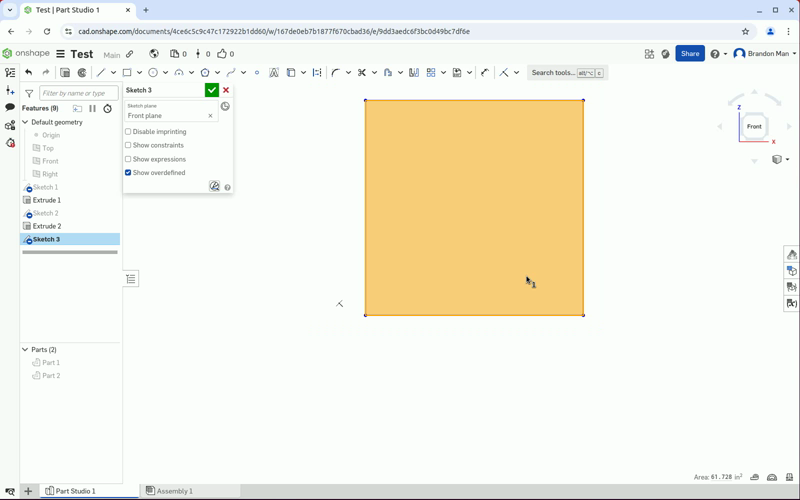
scroll(-6)
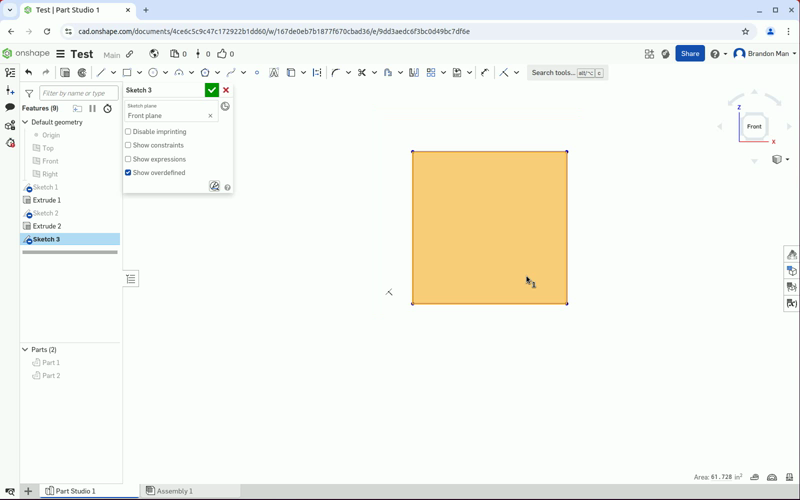
scroll(-6)
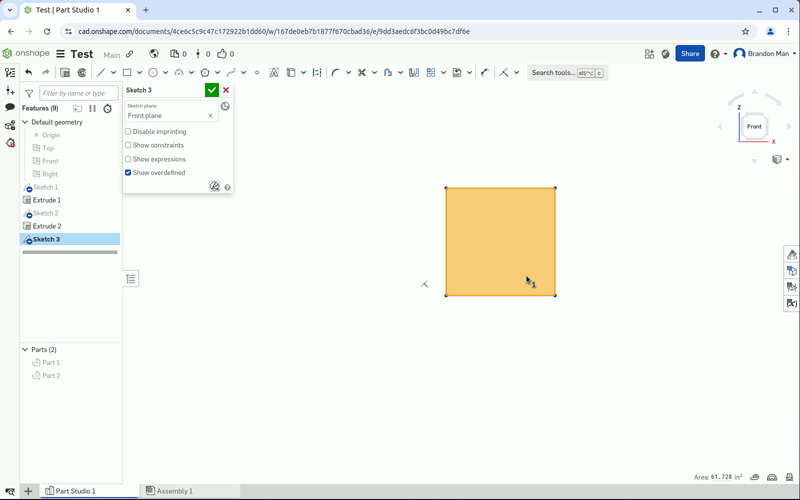
scroll(-6)
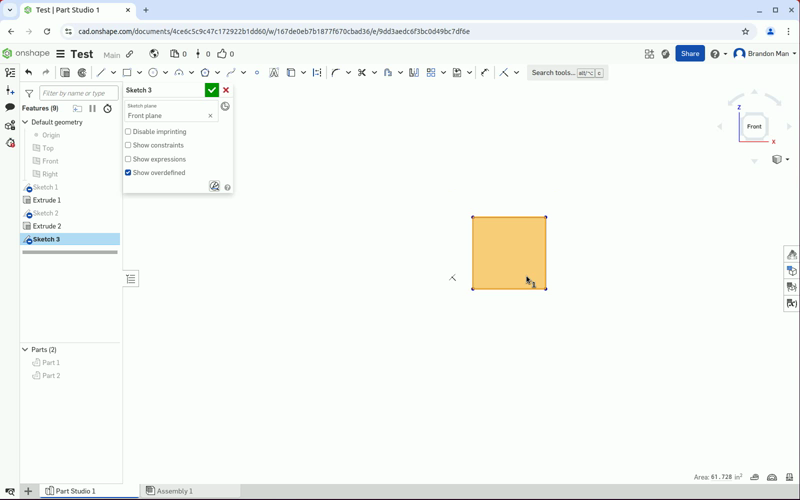
scroll(-6)
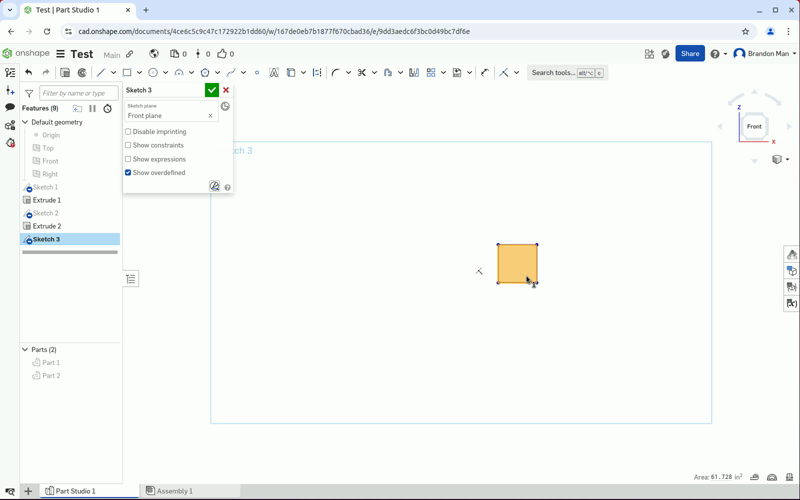
mouse_move(73, 352)
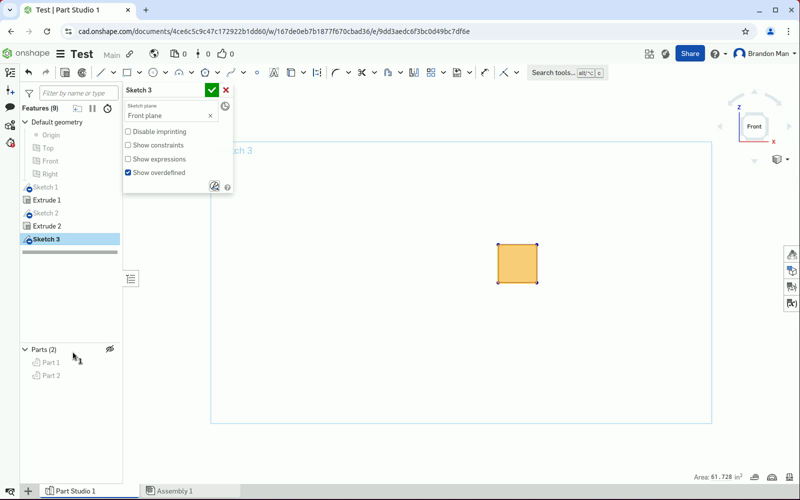
key(shift+y)
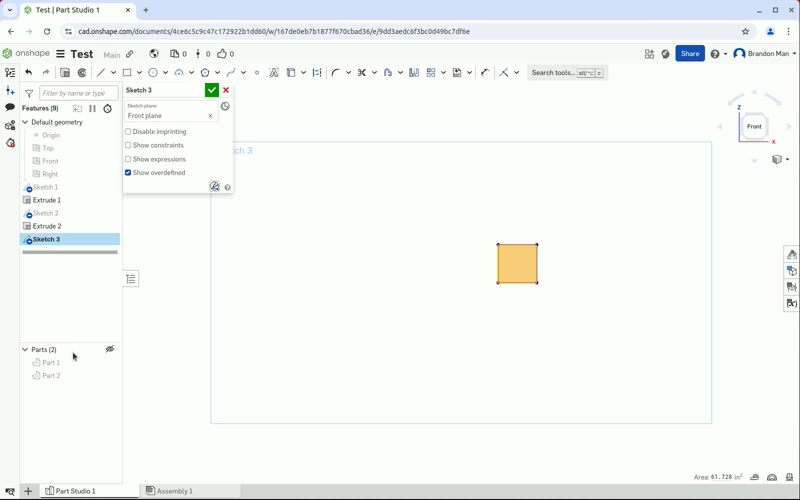
key(shift+e)
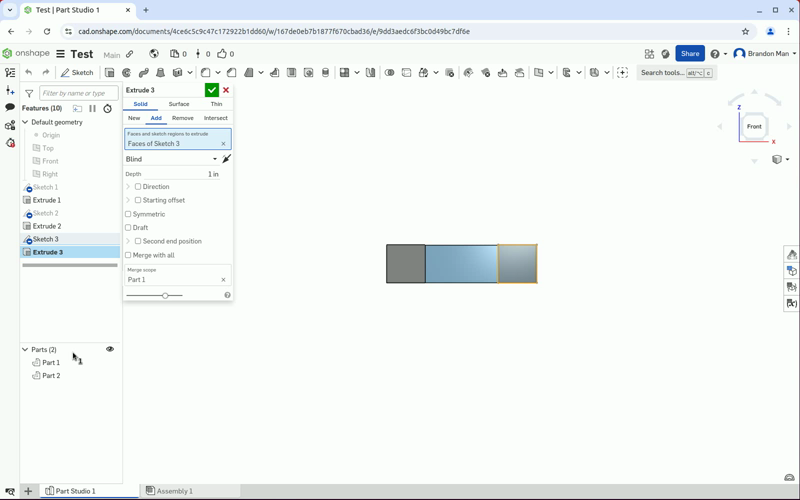
mouse_move(143, 106)
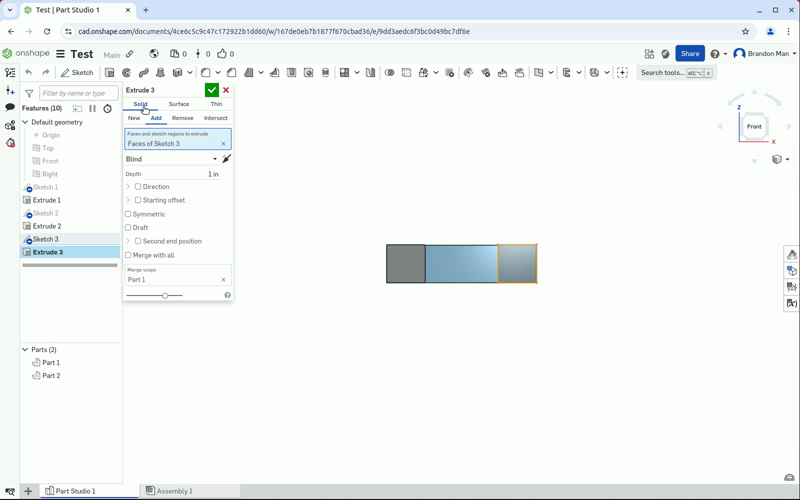
click(143, 106)
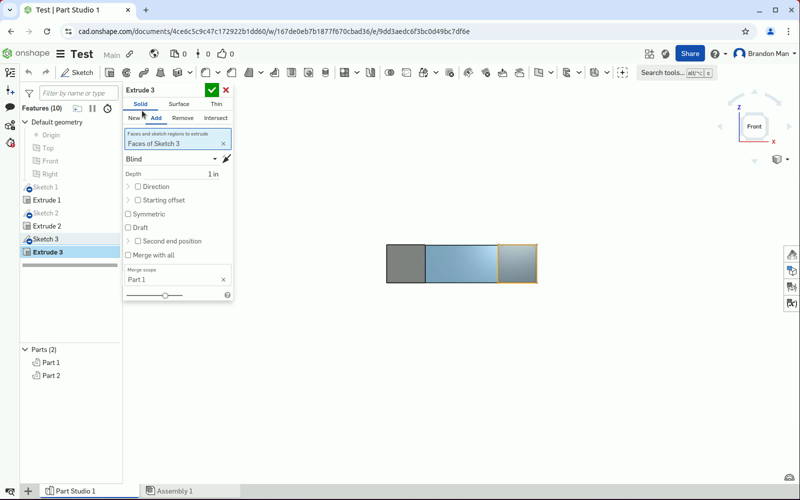
mouse_move(137, 120)
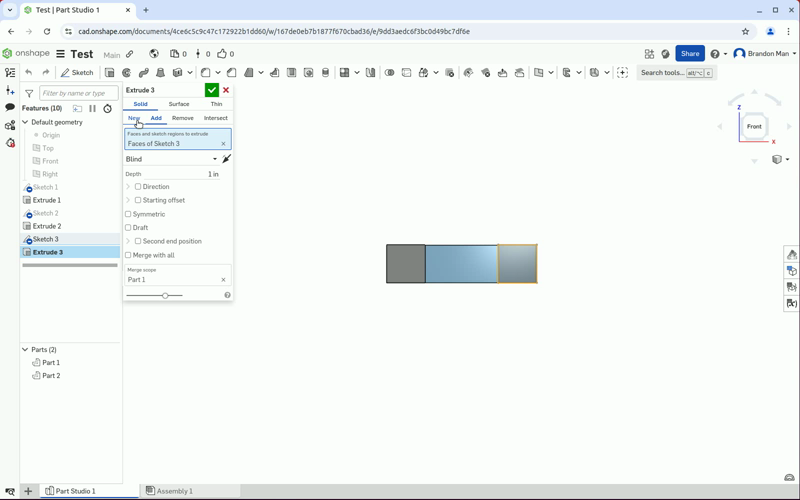
click(137, 120)
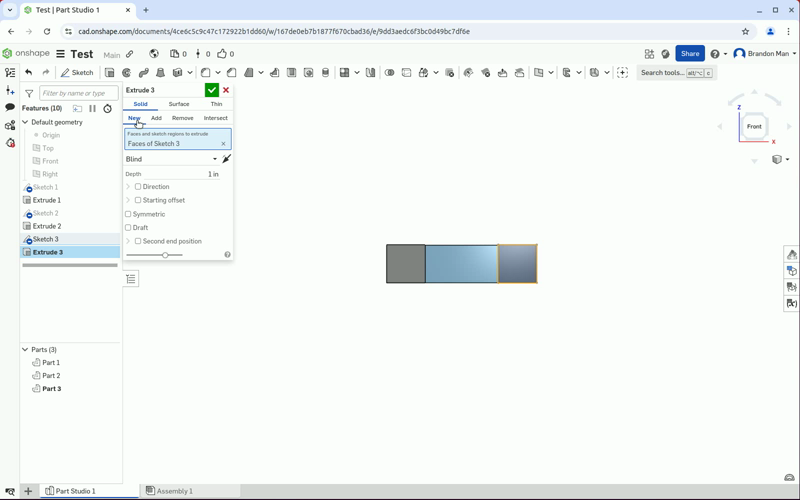
key(tab, 4)
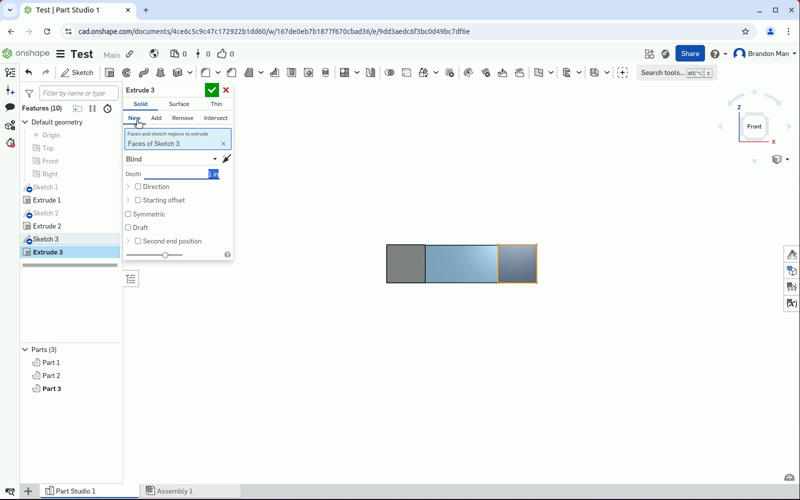
text(6.018)
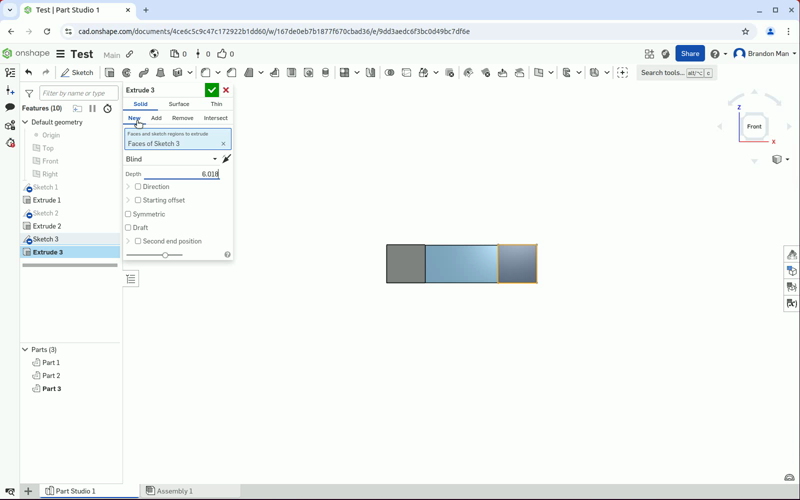
key(enter)
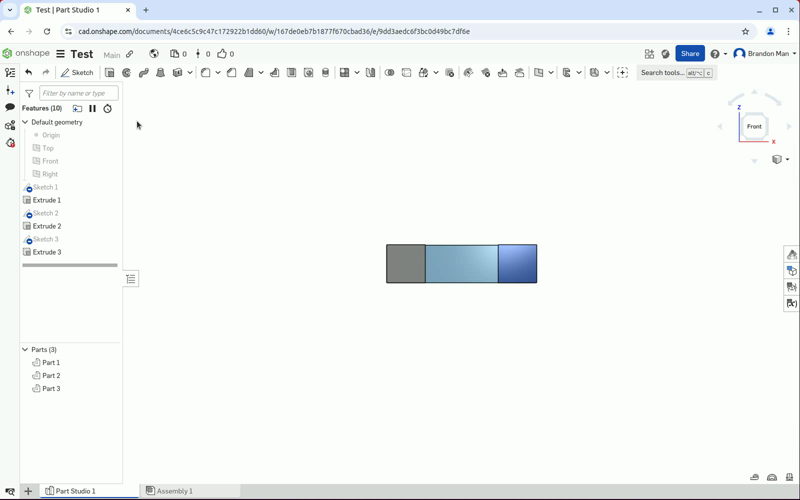
key(shift+h)
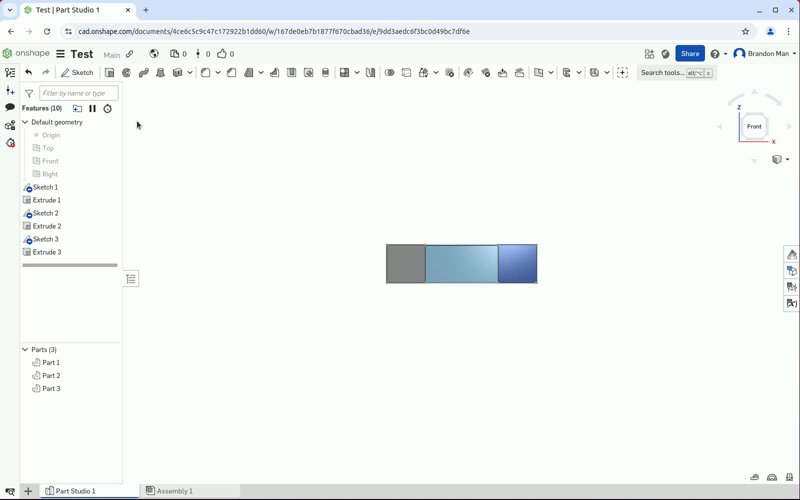
key(shift+h)
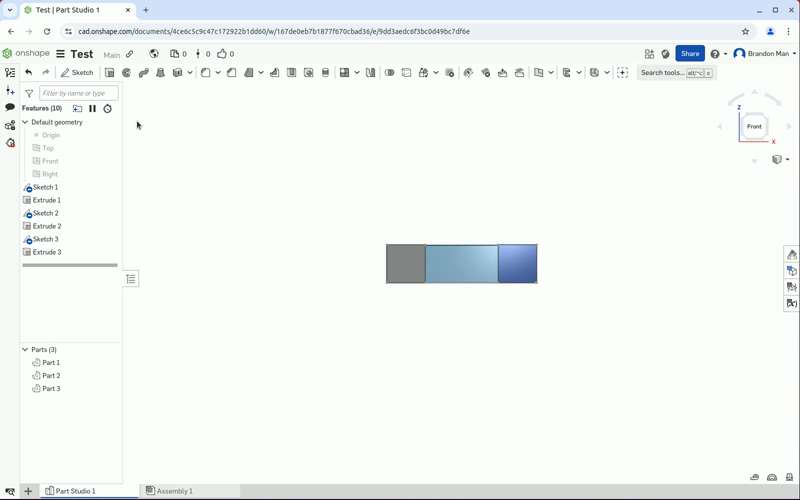
key(shift+7)
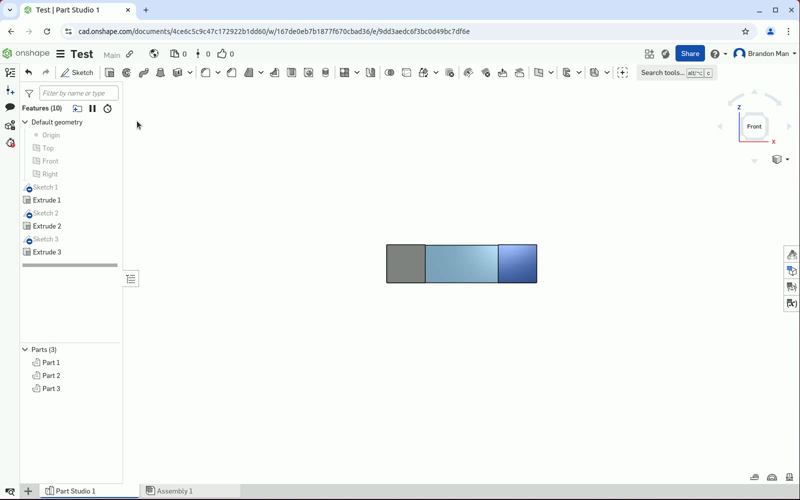
key(left, 2)
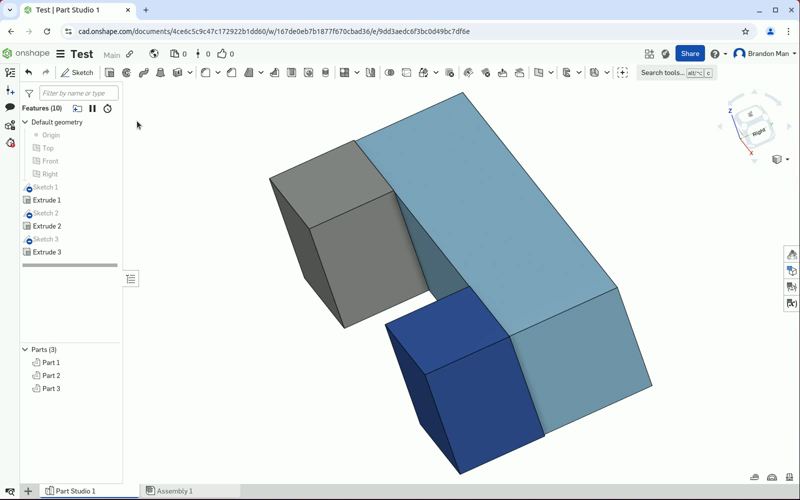
key(down, 2)
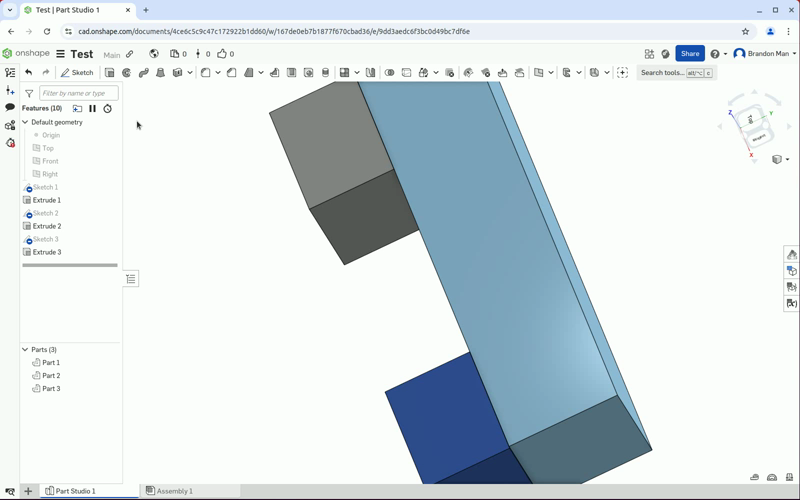
key(up, 2)
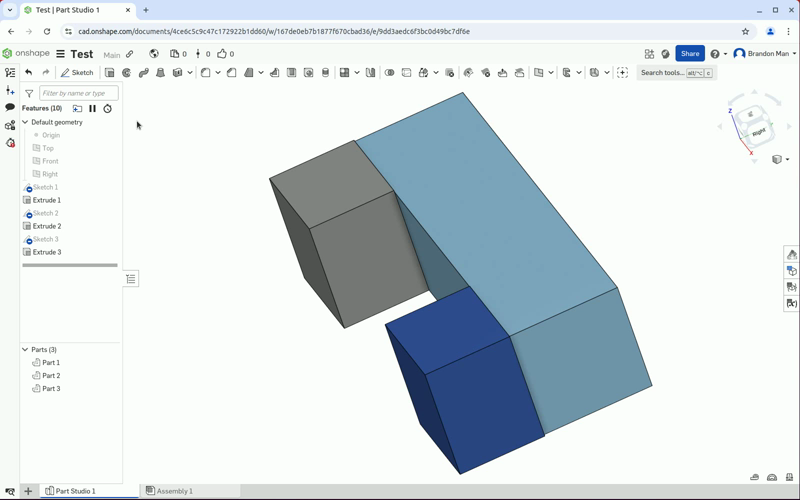
key(right, 2)
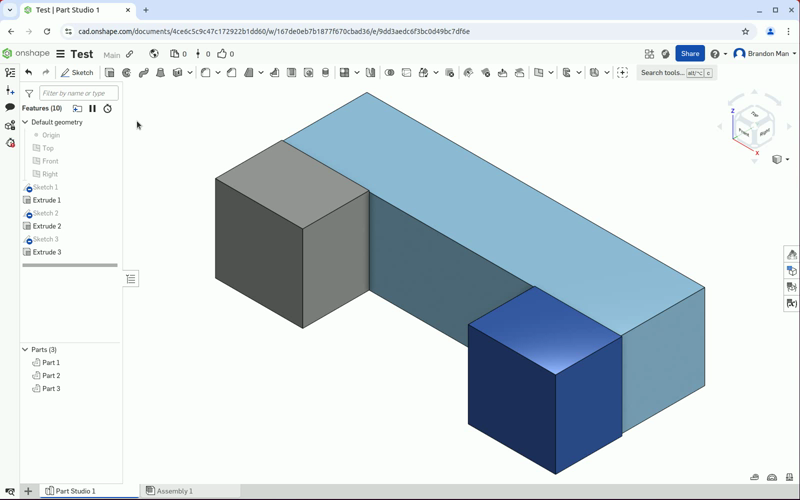
mouse_move(73, 189)
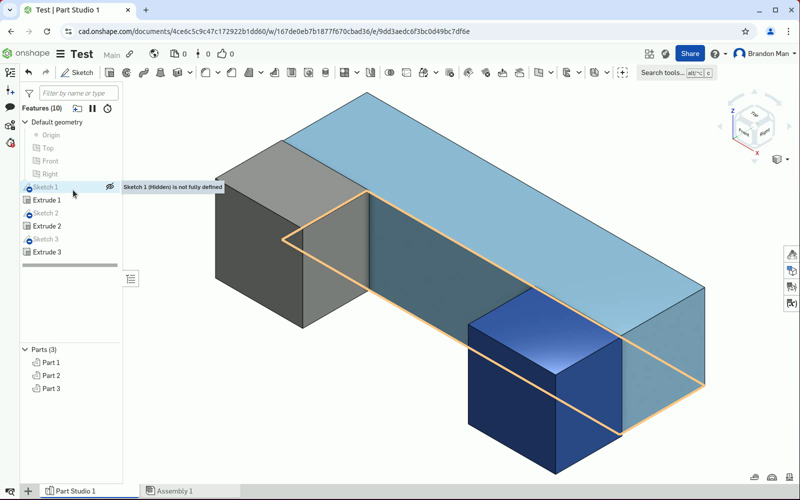
click(73, 189)